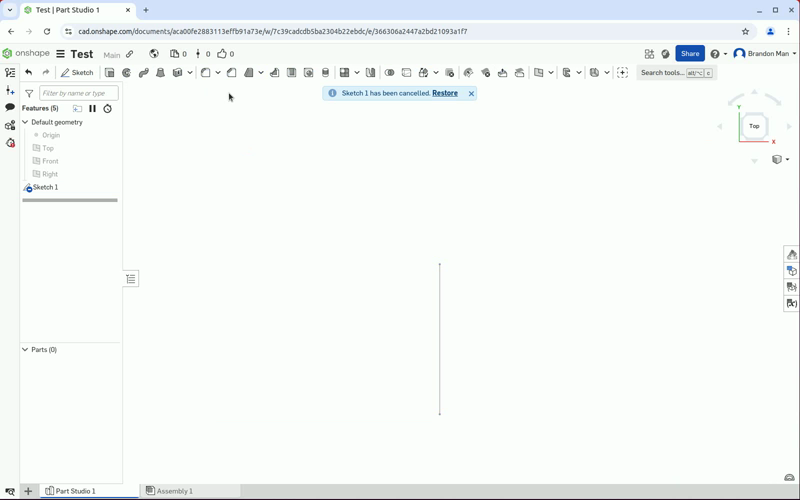
key(shift+h)
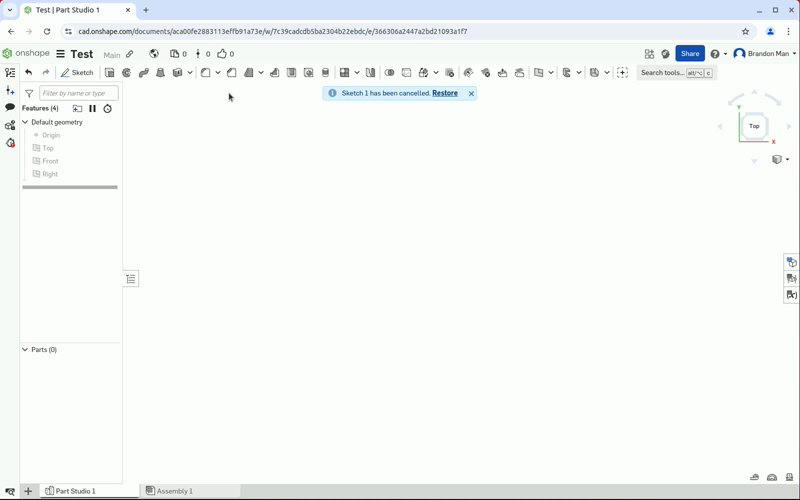
mouse_move(73, 352)
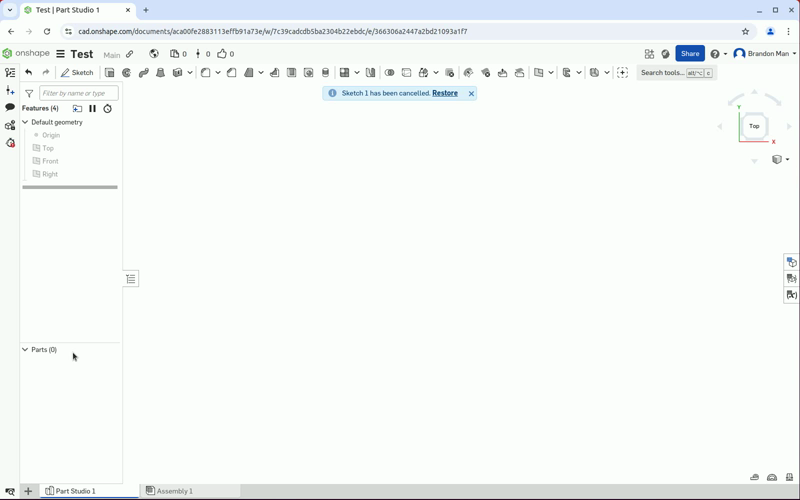
key(y)
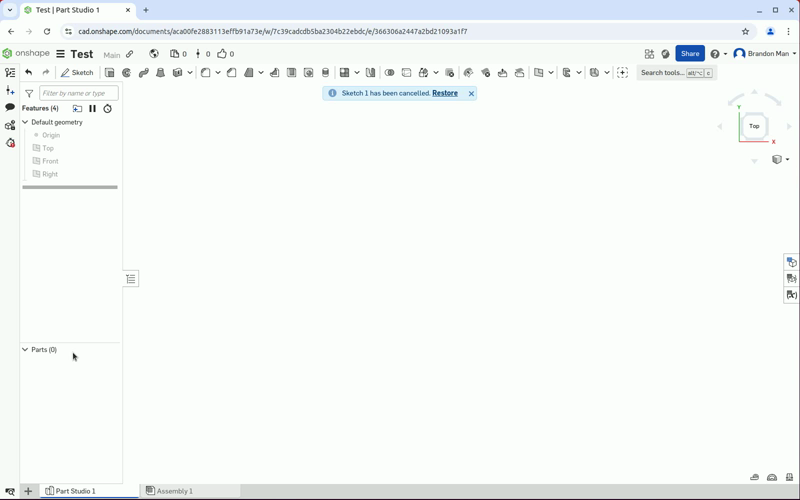
key(shift+p)
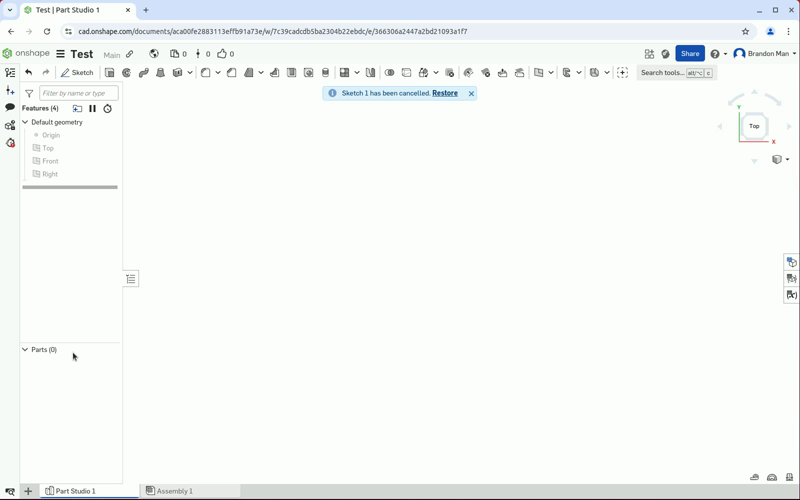
key(space)
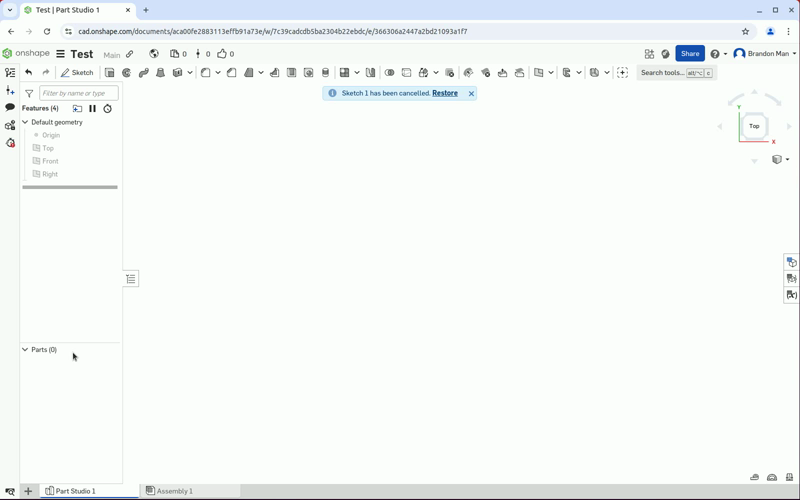
key_down(shift)
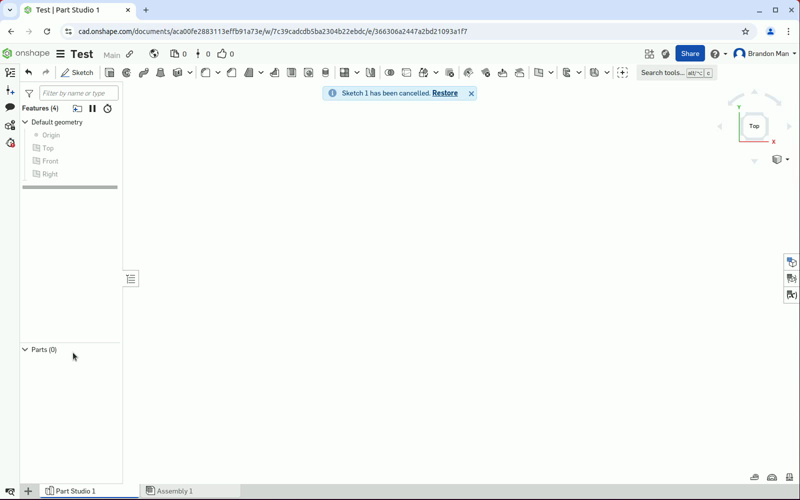
key(up)
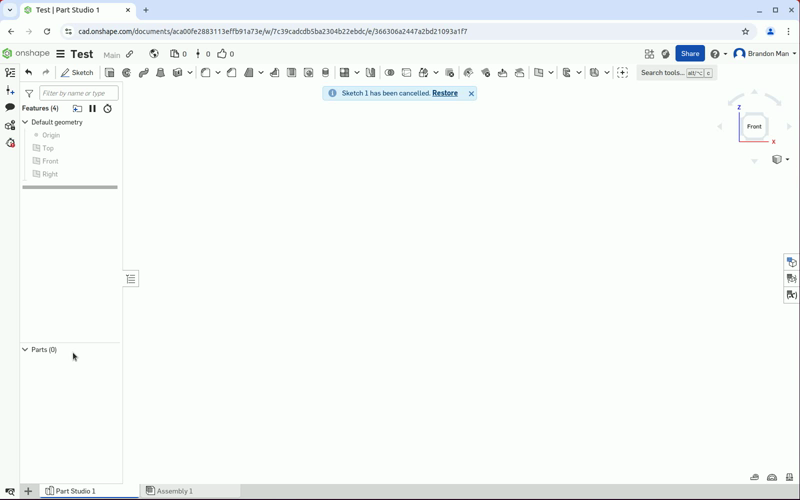
key_up(shift)
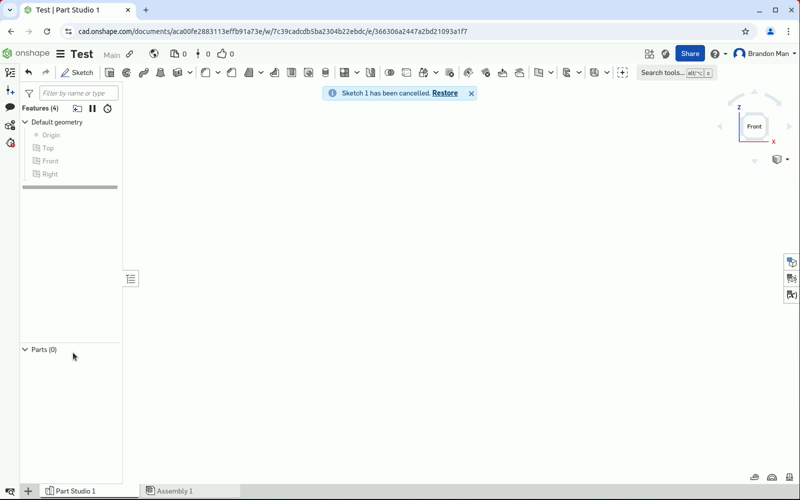
mouse_move(73, 352)
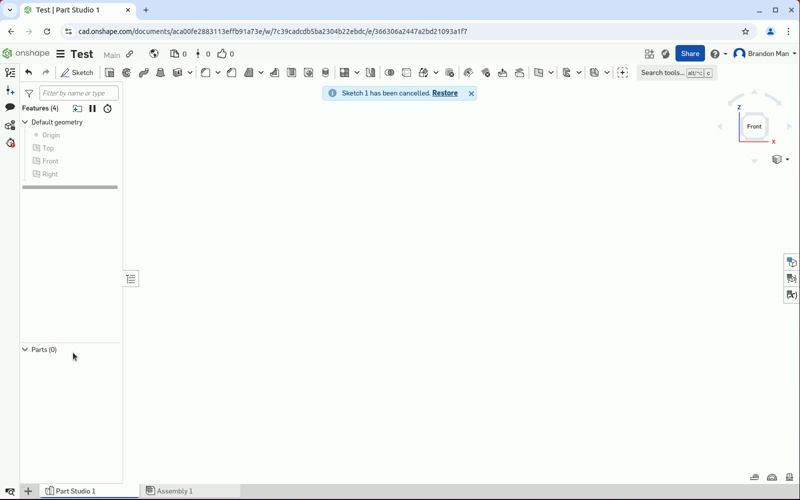
key(shift+y)
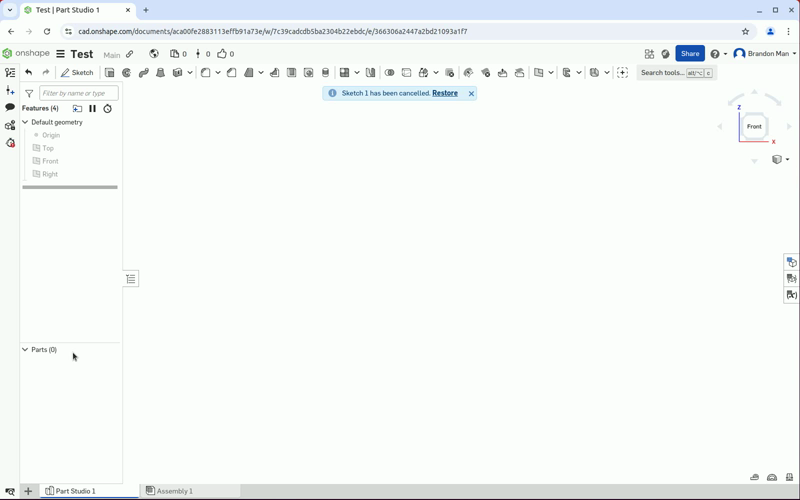
key(shift+s)
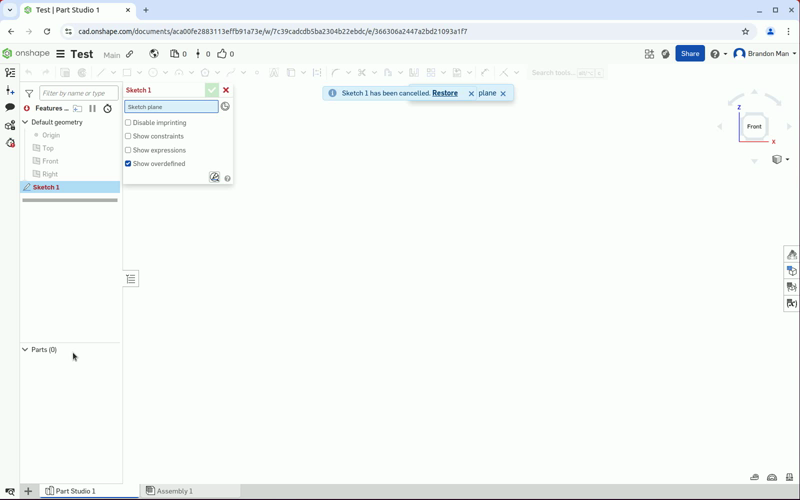
mouse_move(73, 163)
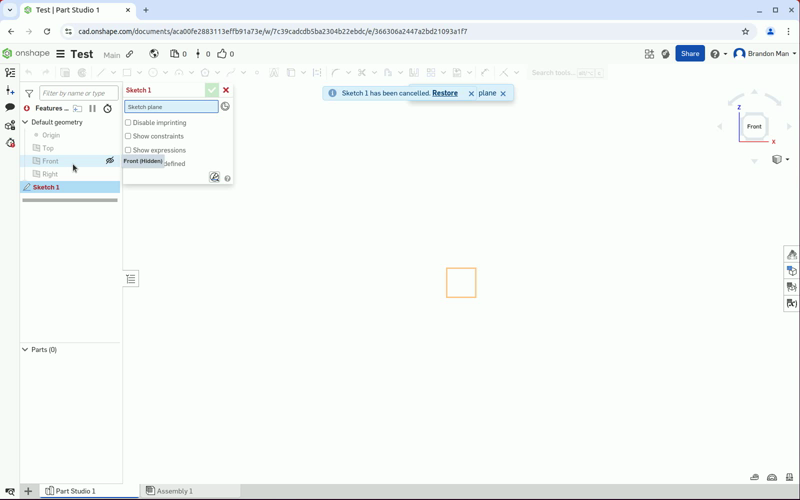
click(73, 163)
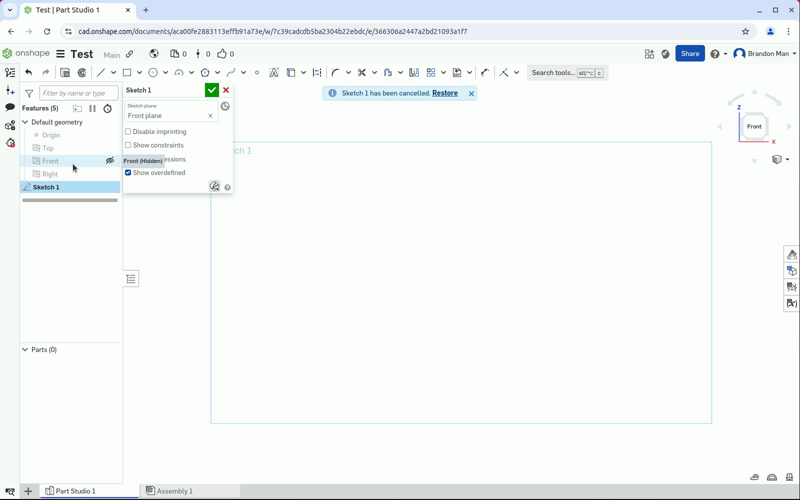
mouse_move(73, 352)
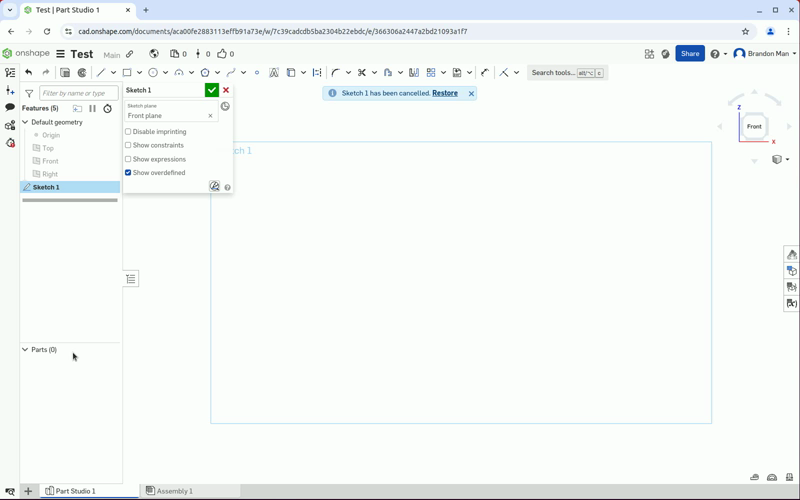
key(y)
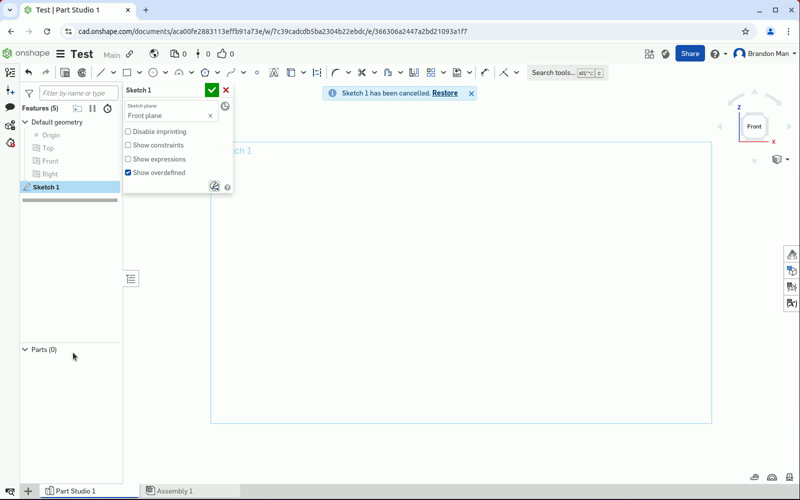
key(c)
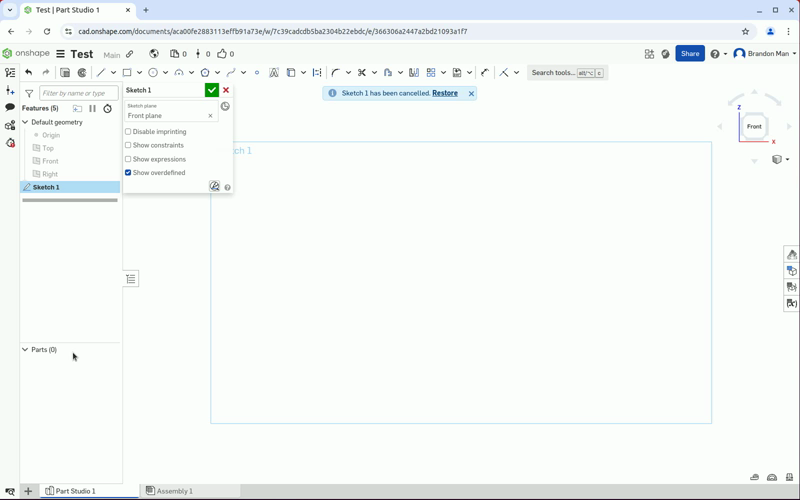
key_down(shift)
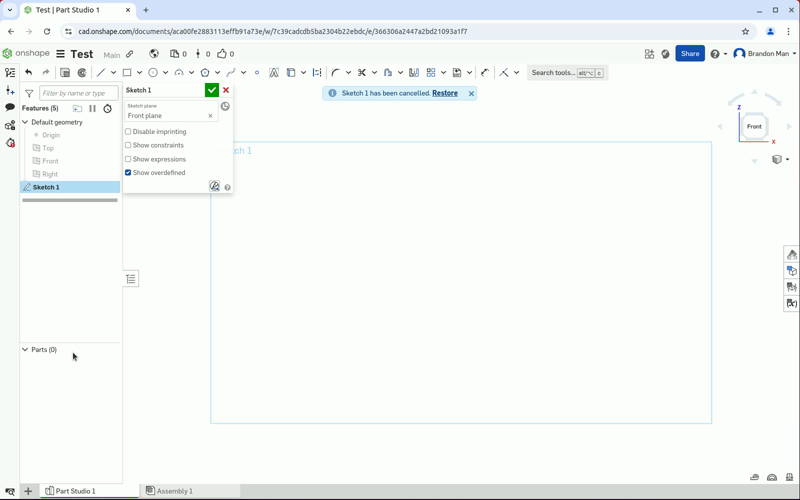
mouse_move(461, 282)
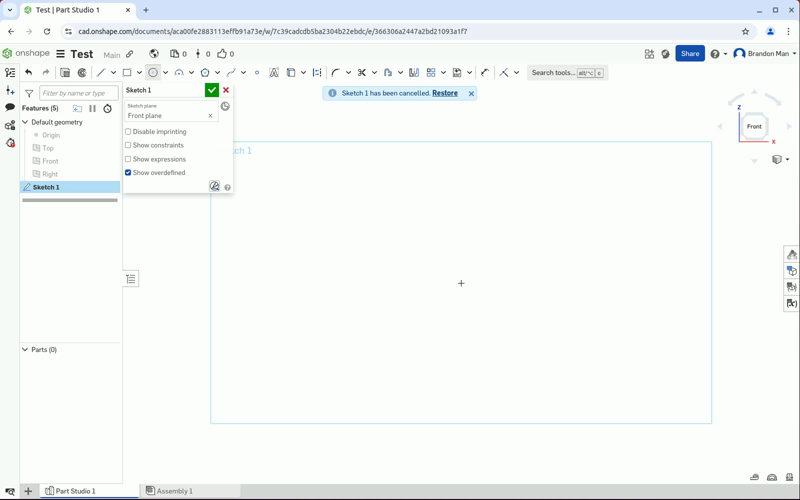
click(461, 282)
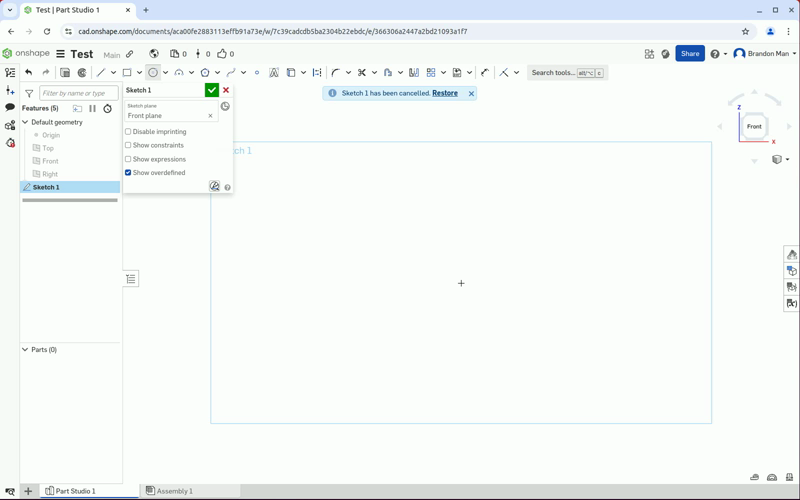
key_up(shift)
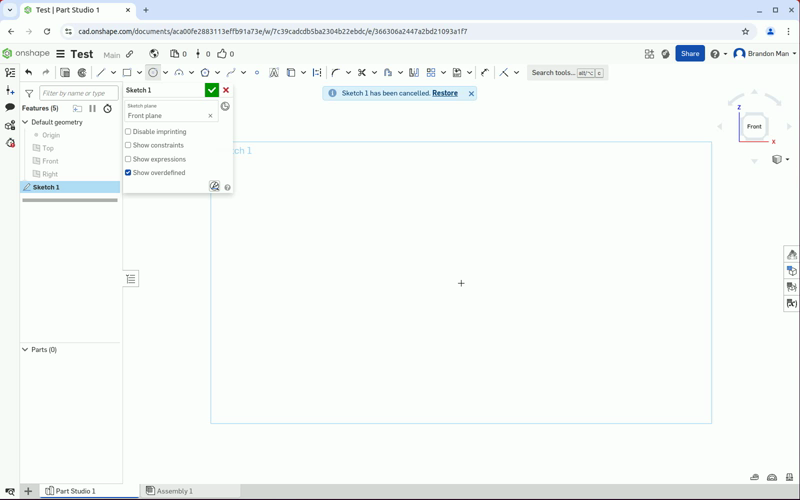
mouse_move(500, 282)
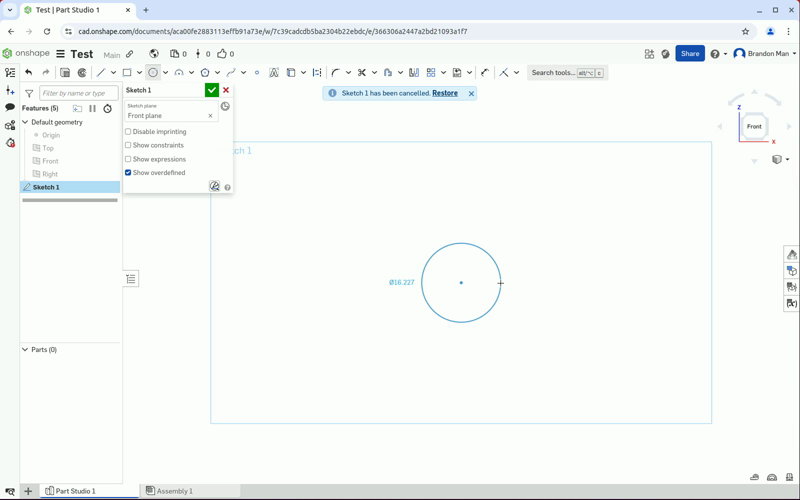
click(500, 282)
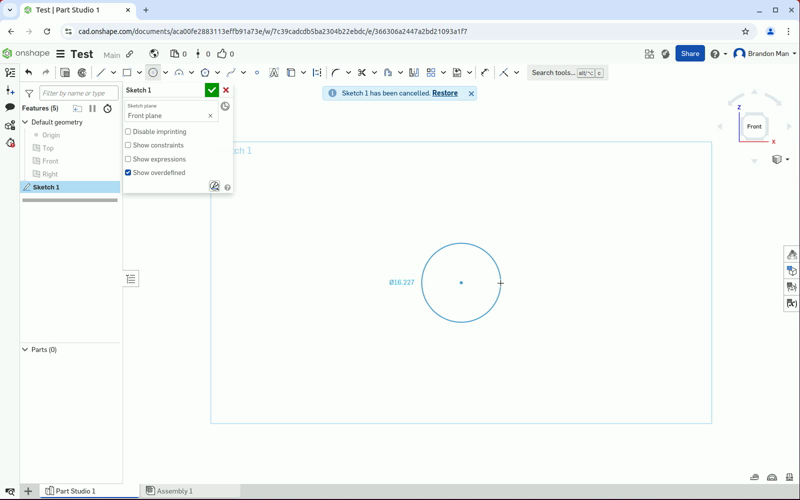
key(esc)
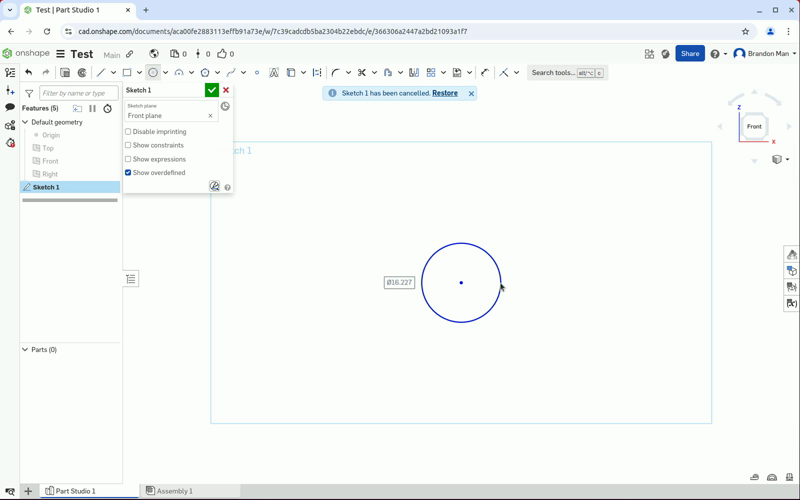
mouse_move(458, 282)
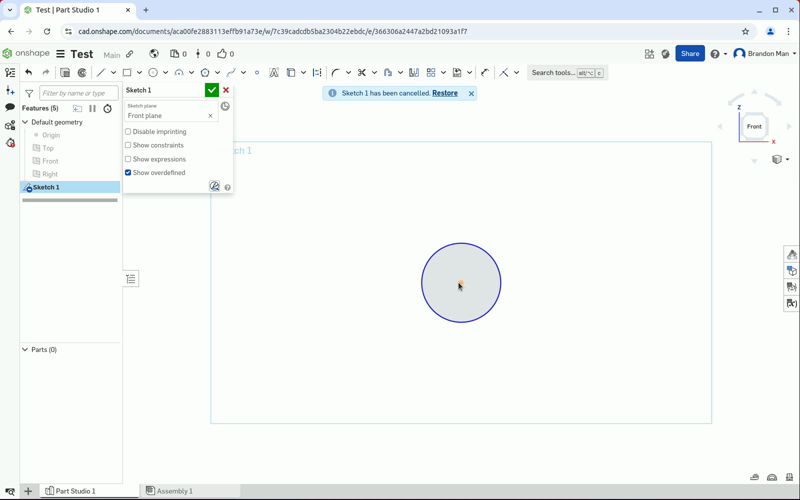
click(458, 282)
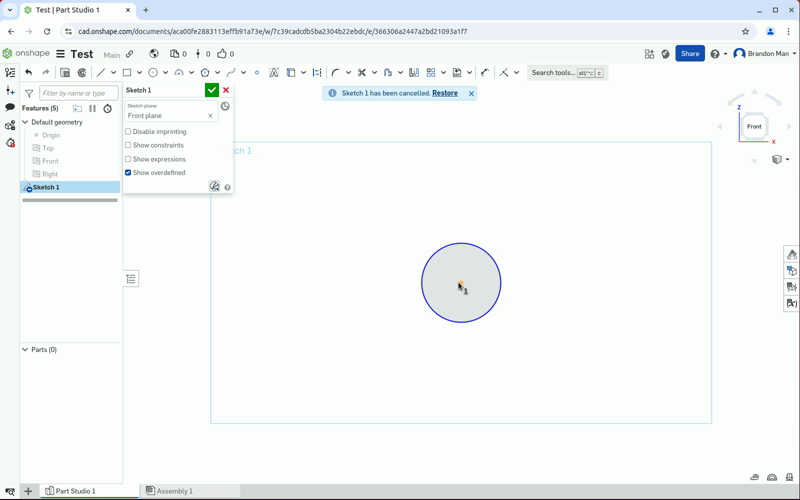
mouse_move(73, 352)
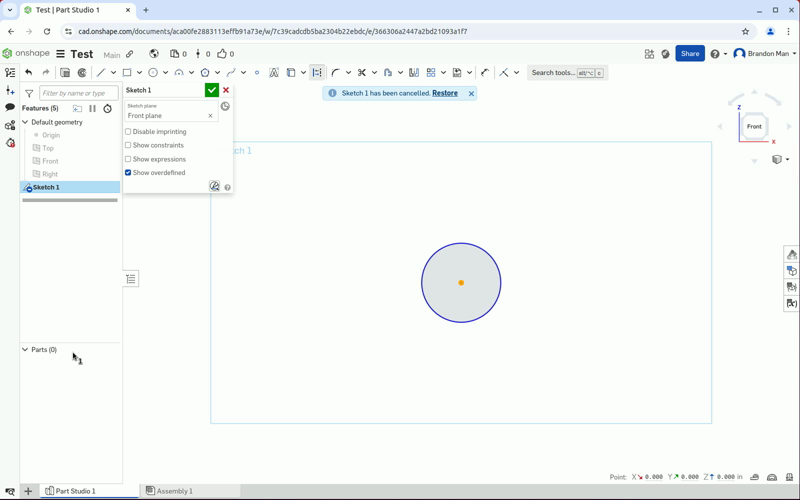
key(shift+y)
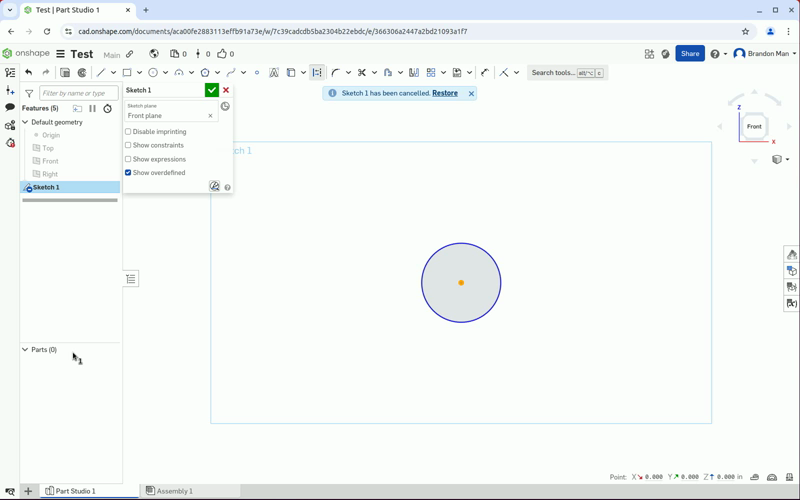
key(shift+e)
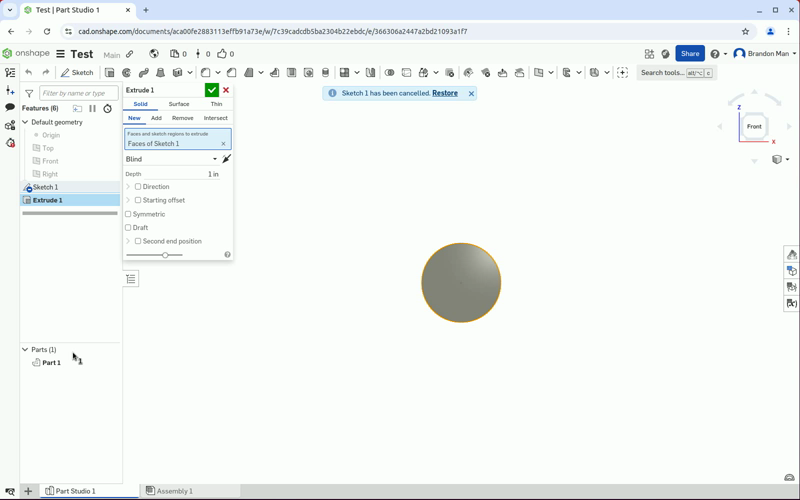
mouse_move(143, 106)
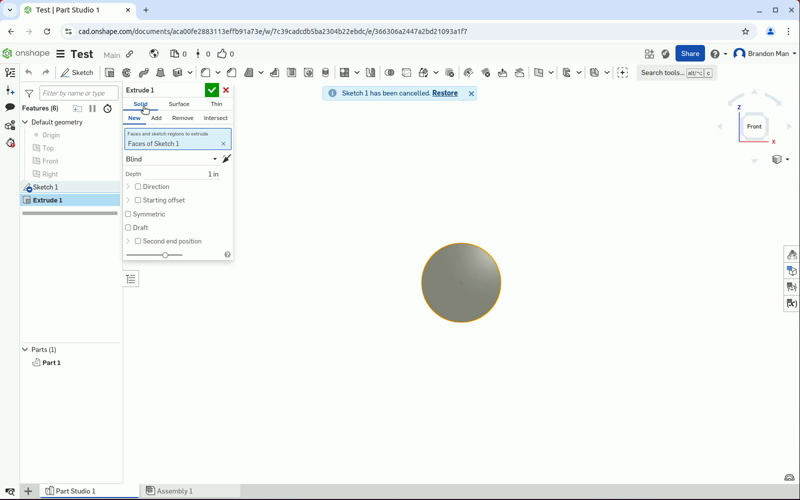
click(143, 106)
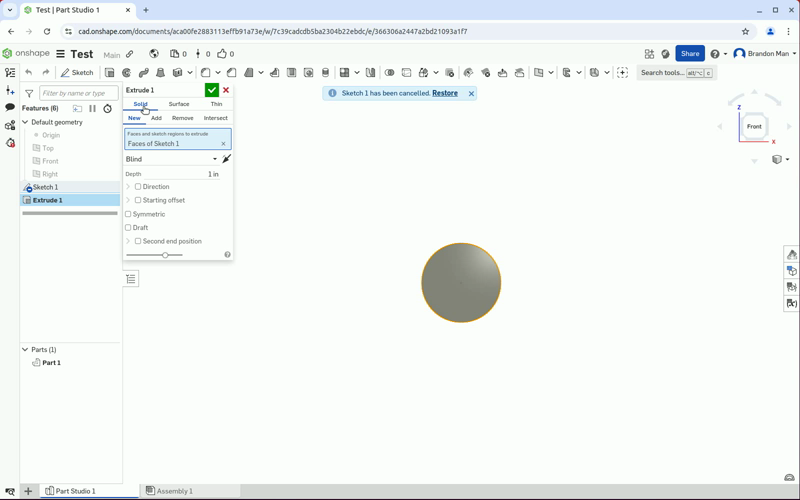
mouse_move(137, 120)
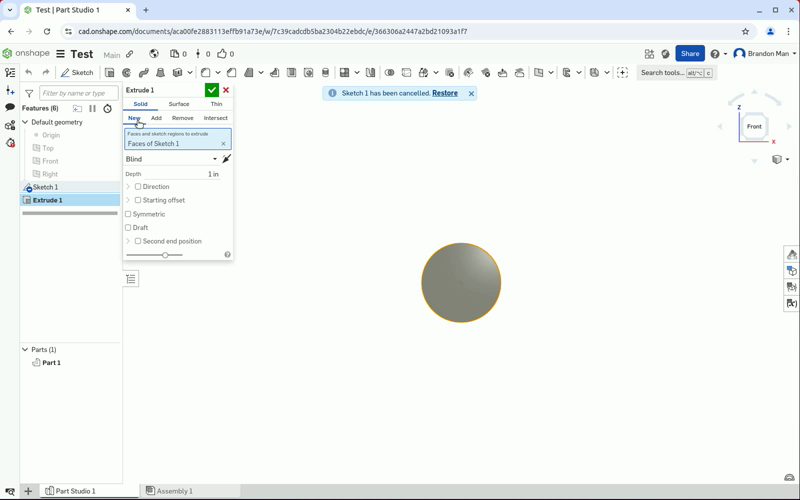
click(137, 120)
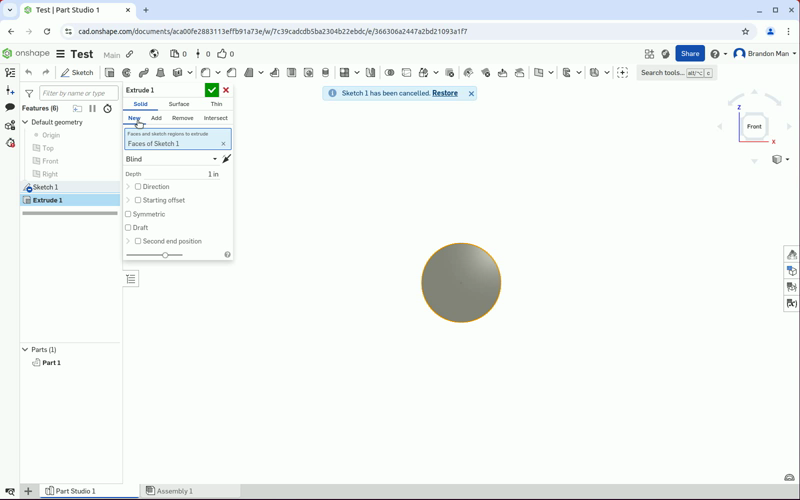
key(tab, 4)
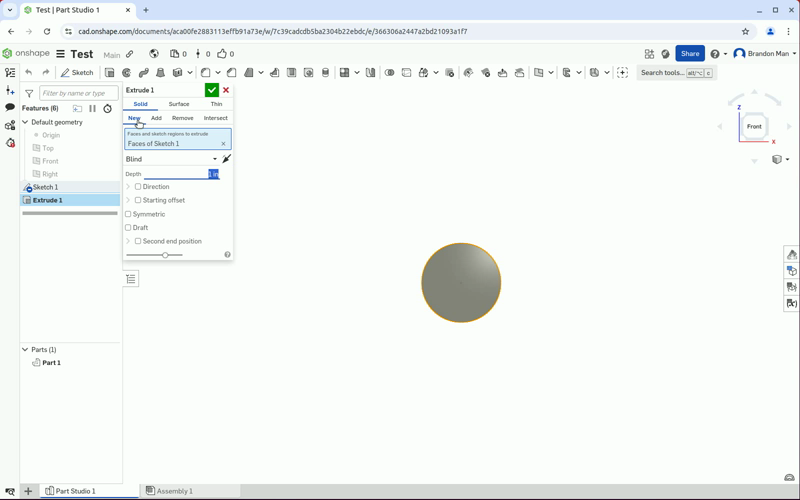
text(3.129)
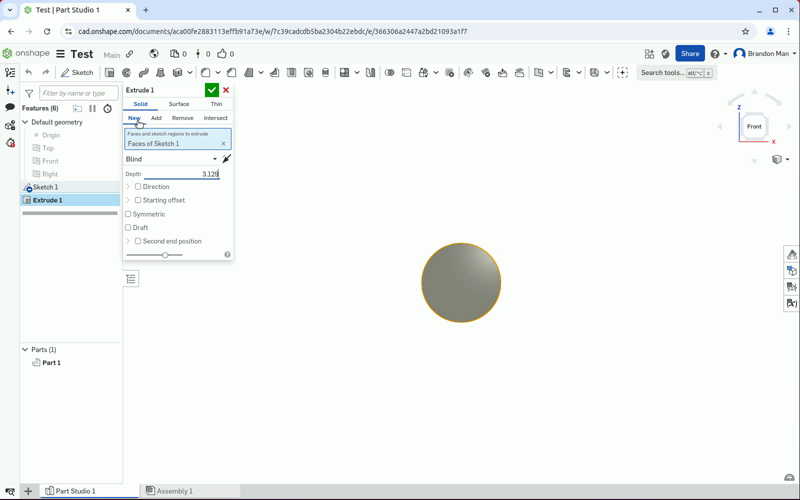
key(enter)
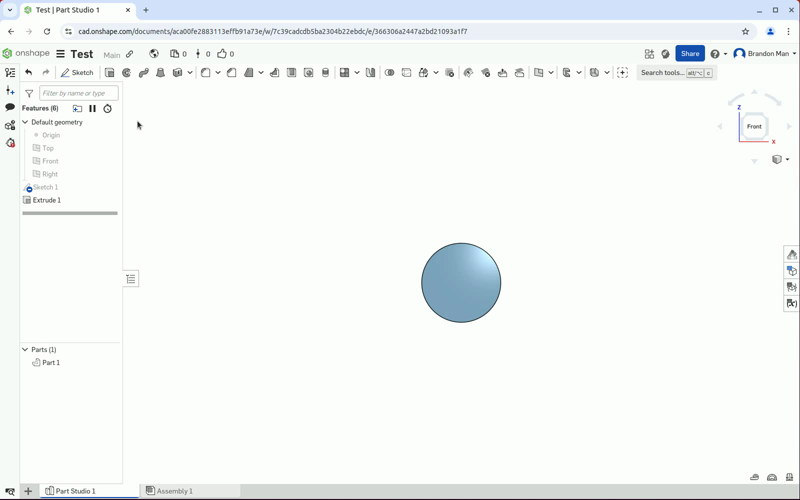
key(shift+h)
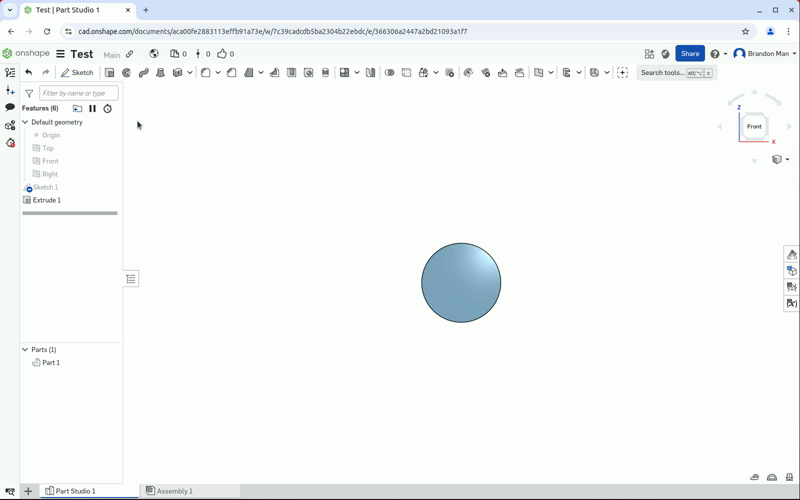
key(shift+h)
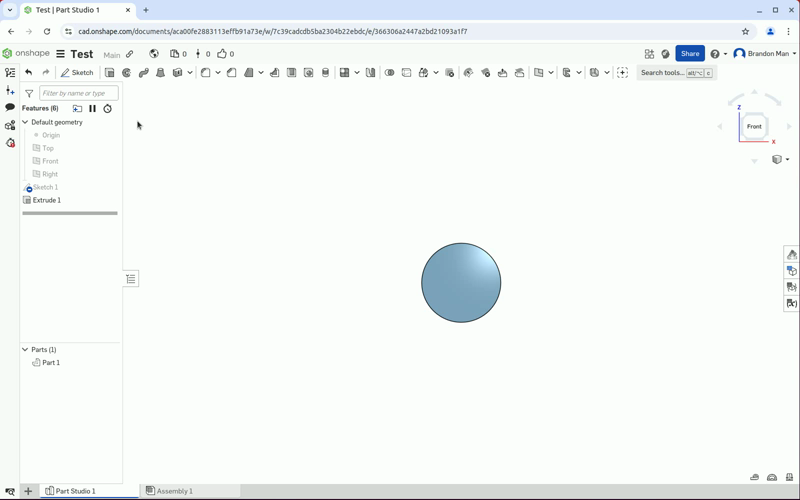
mouse_move(73, 189)
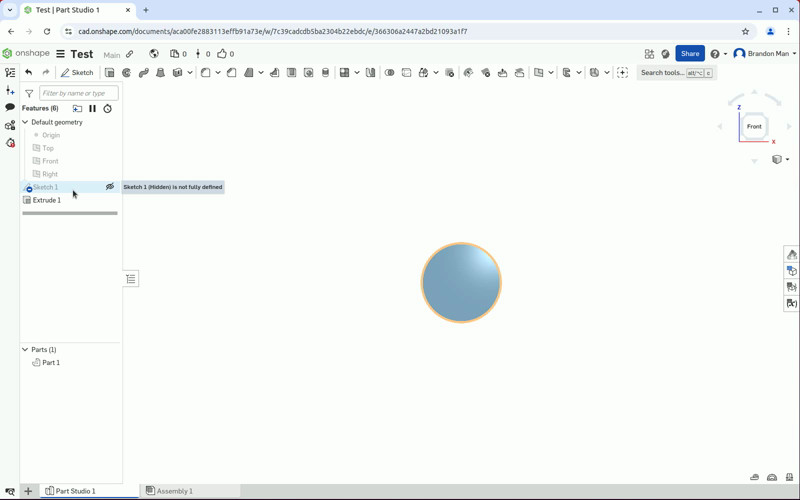
click(73, 189)
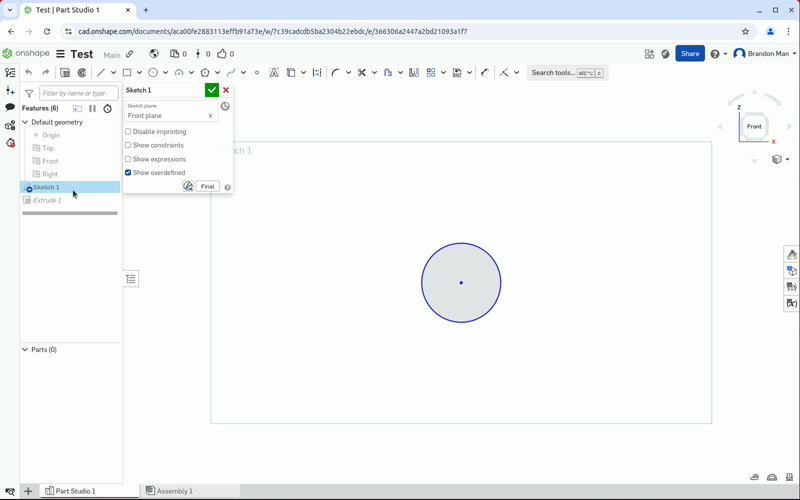
mouse_move(229, 92)
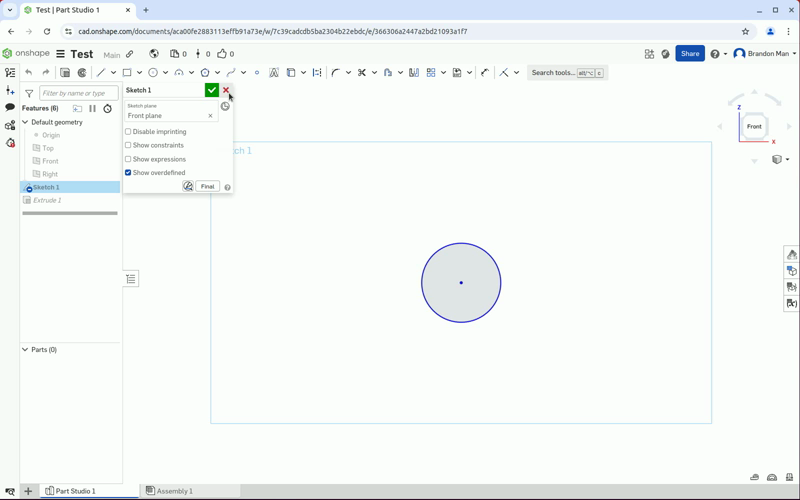
click(229, 92)
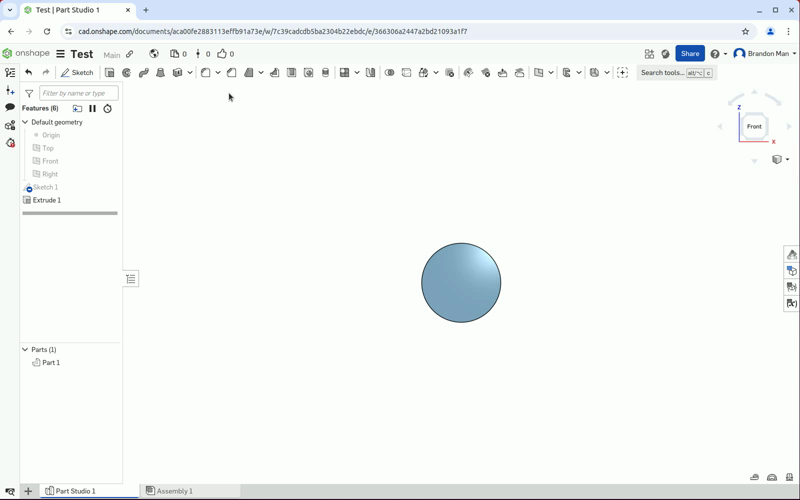
mouse_move(541, 75)
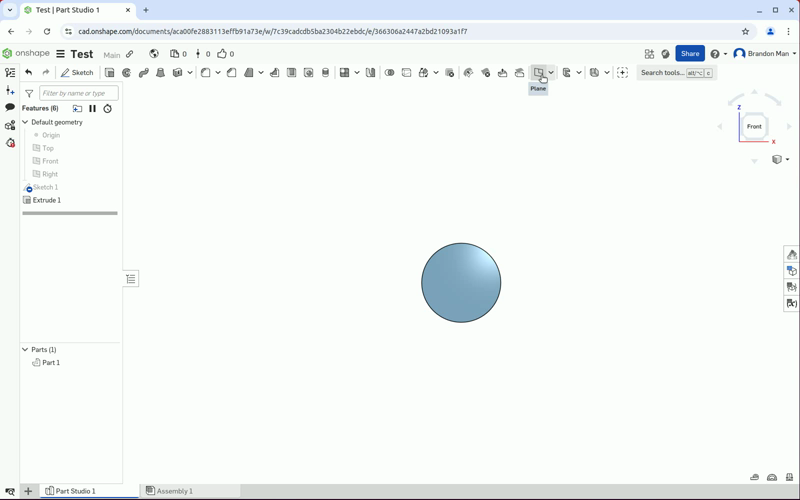
click(541, 75)
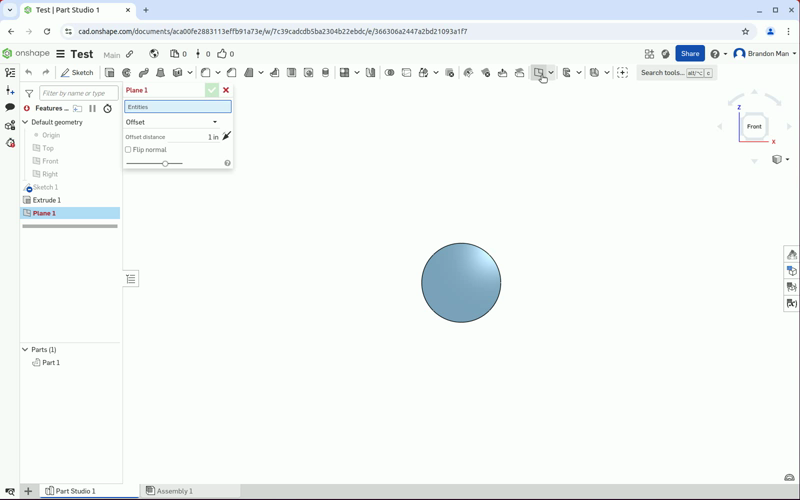
mouse_move(73, 163)
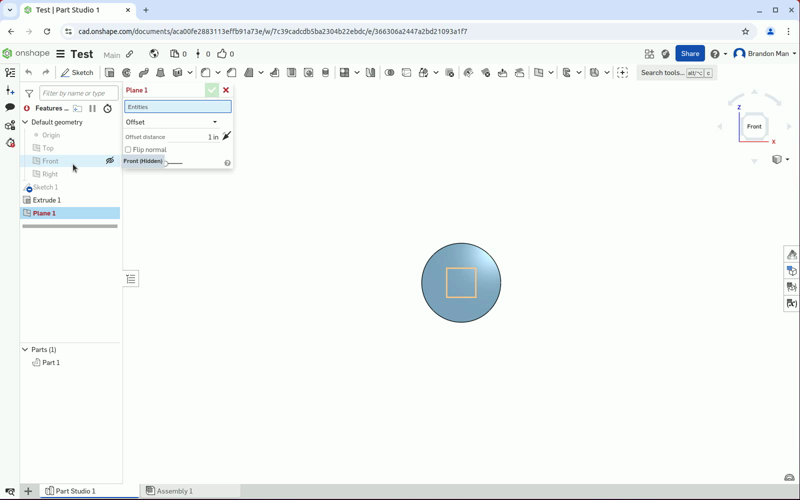
click(73, 163)
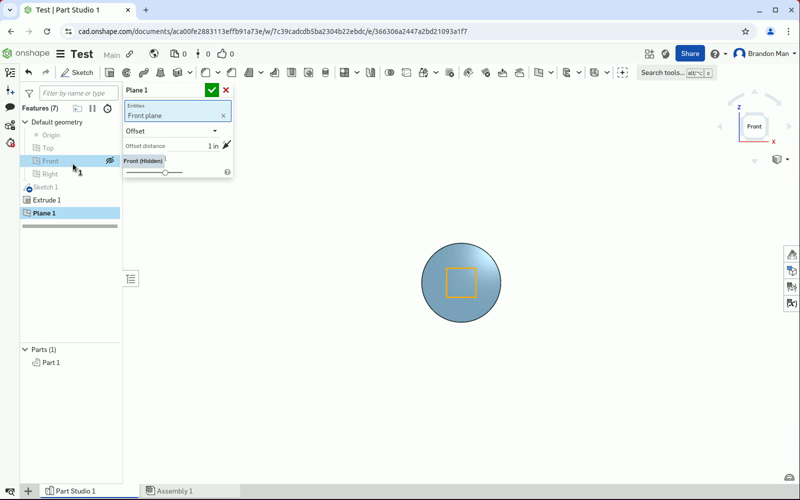
key(tab, 2)
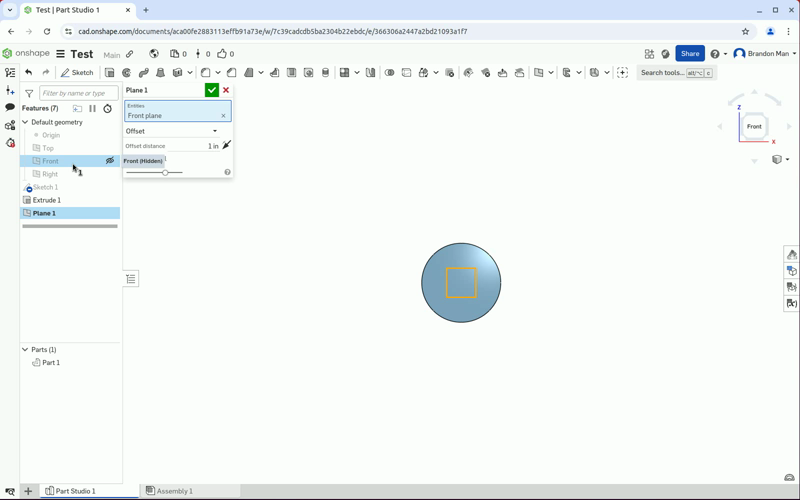
text(3.143)
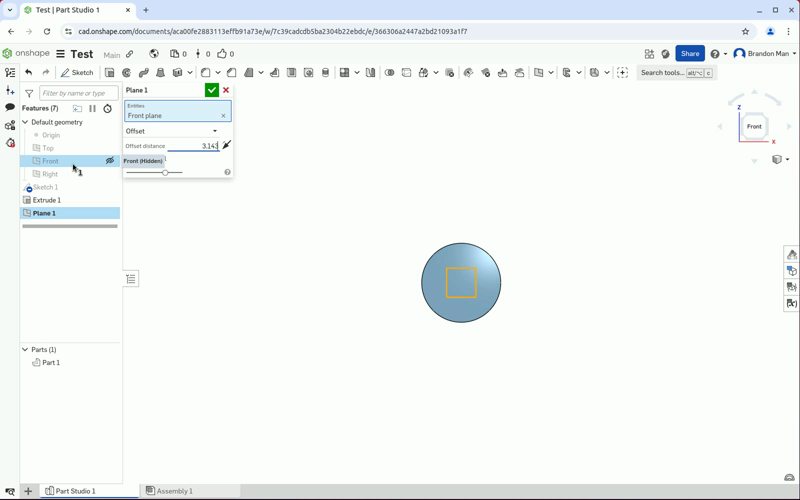
key(enter, 2)
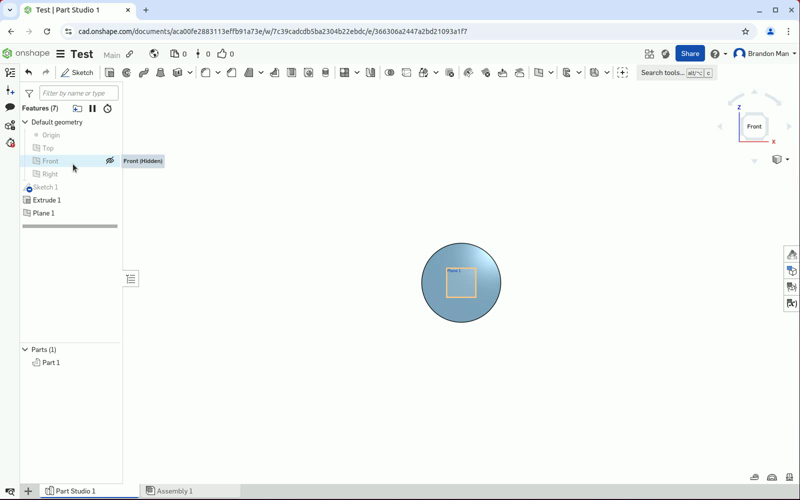
key(shift+s)
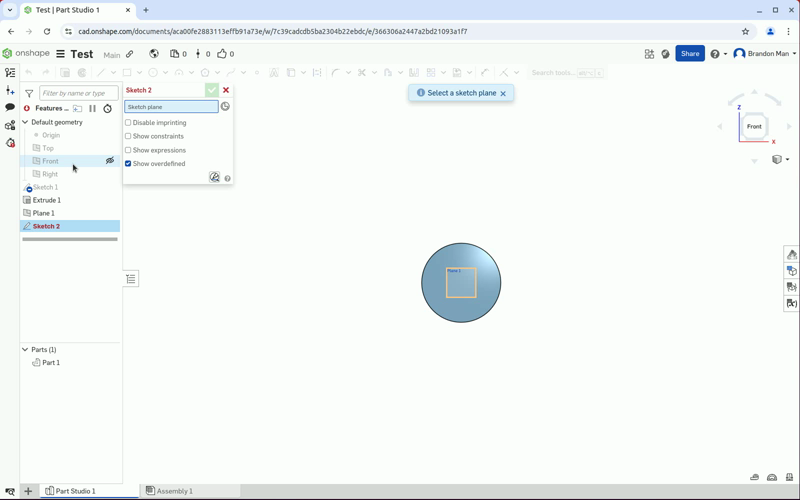
mouse_move(73, 215)
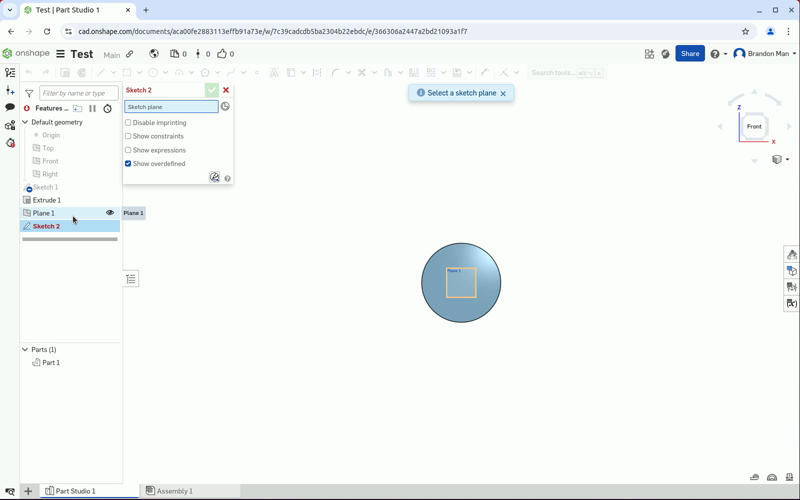
click(73, 215)
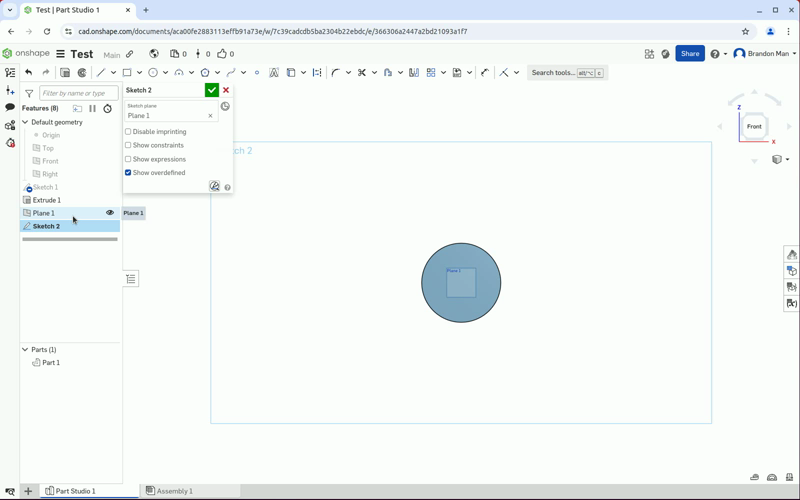
mouse_move(73, 352)
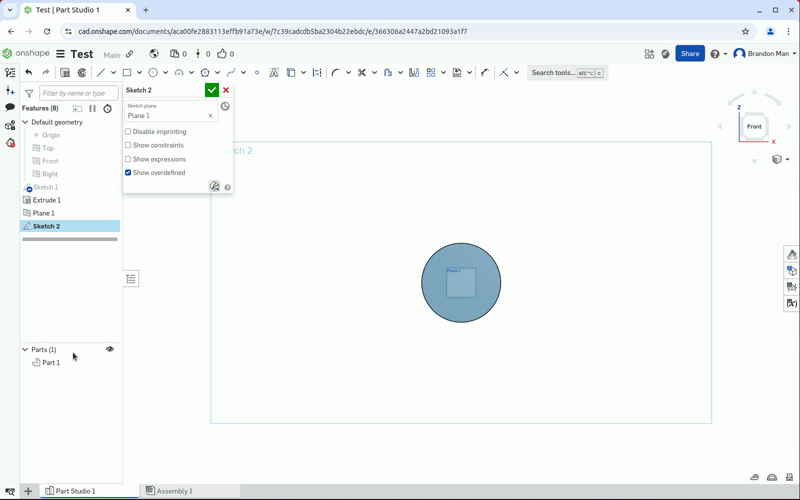
key(y)
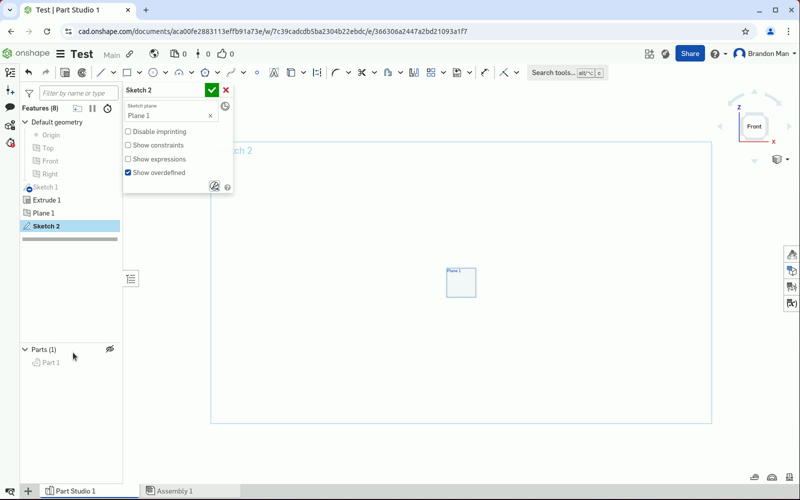
key(c)
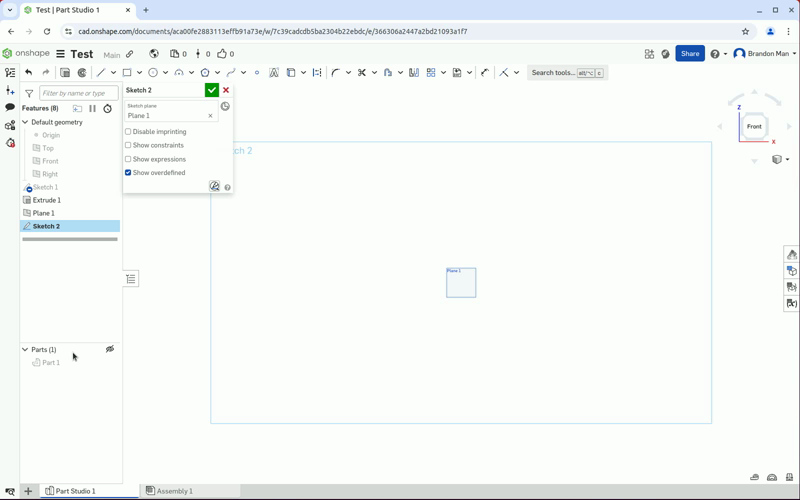
key_down(shift)
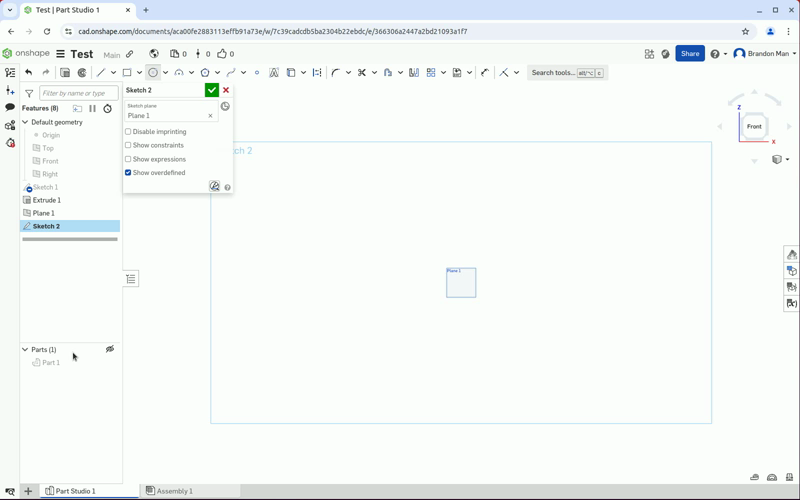
mouse_move(461, 282)
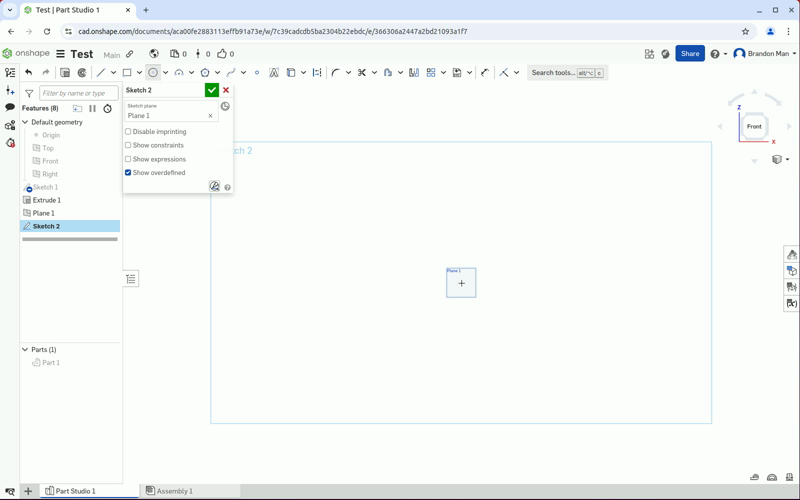
click(461, 282)
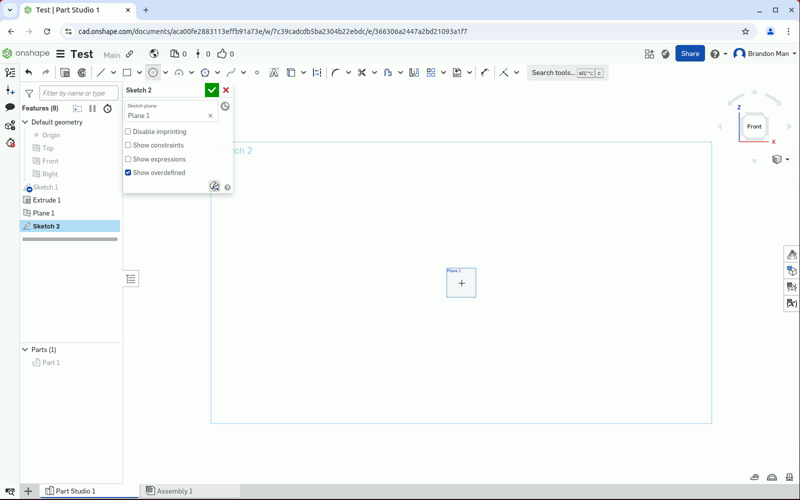
key_up(shift)
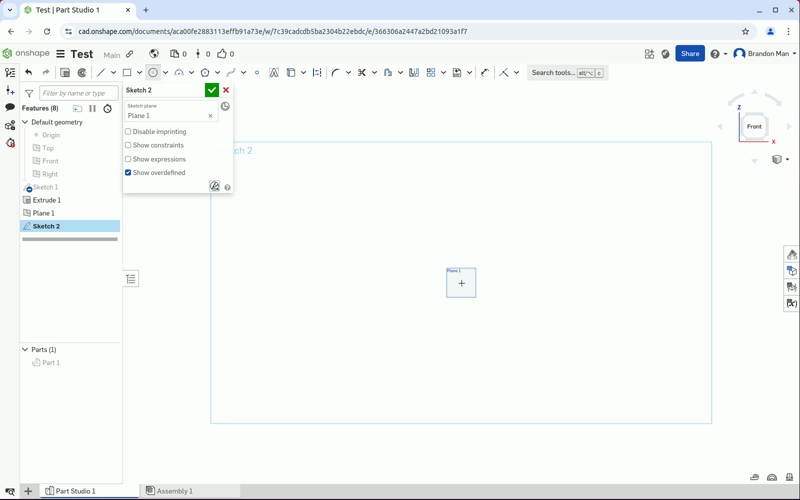
mouse_move(472, 282)
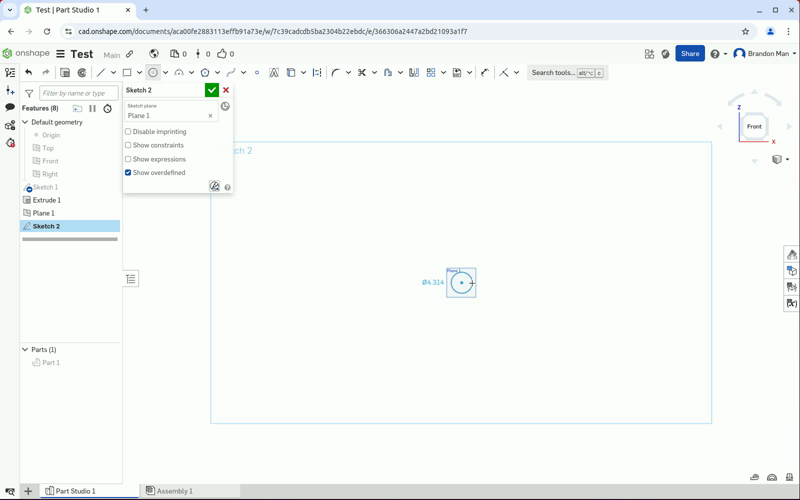
click(472, 282)
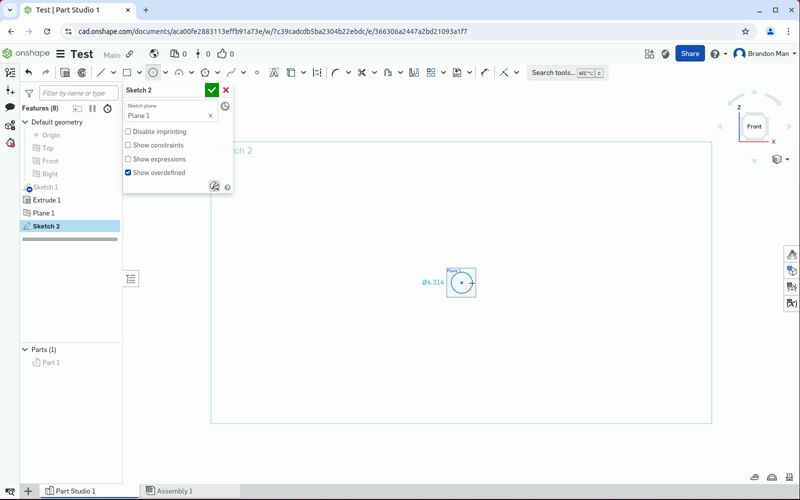
key(esc)
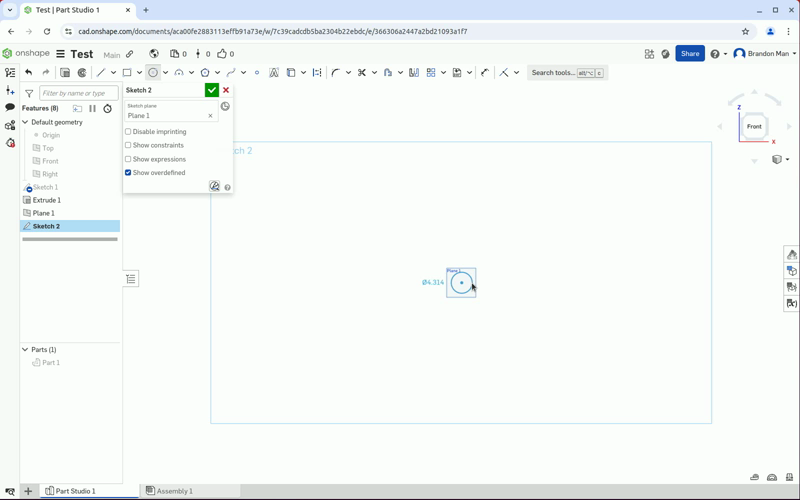
mouse_move(458, 281)
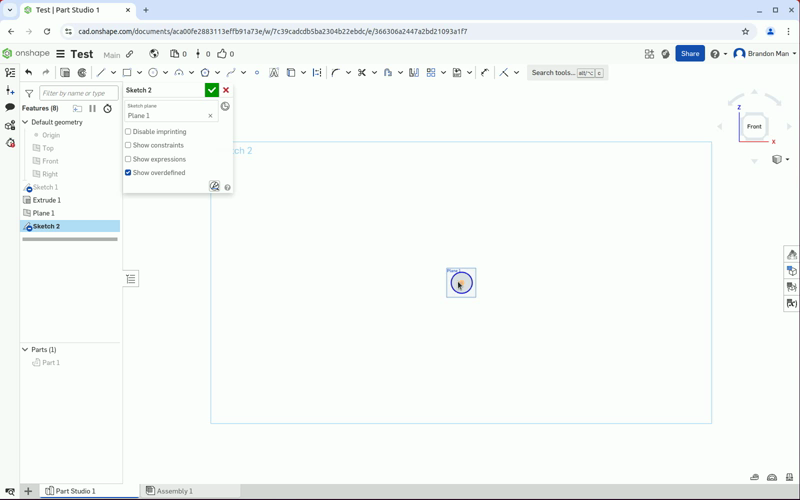
scroll(6)
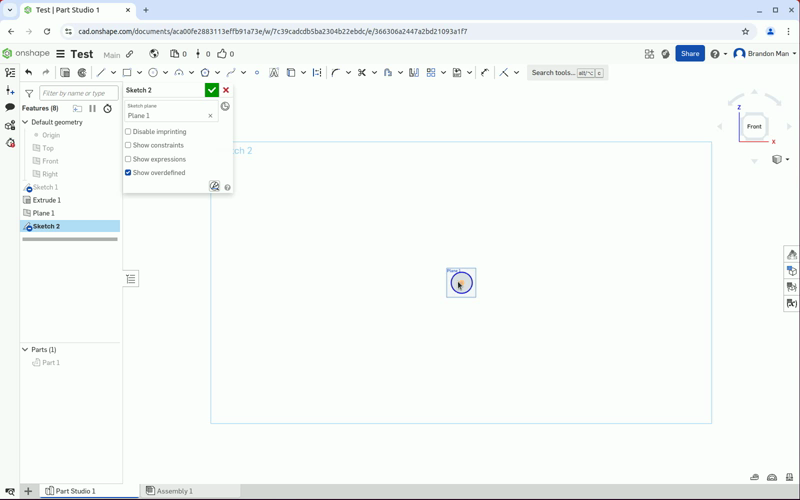
scroll(6)
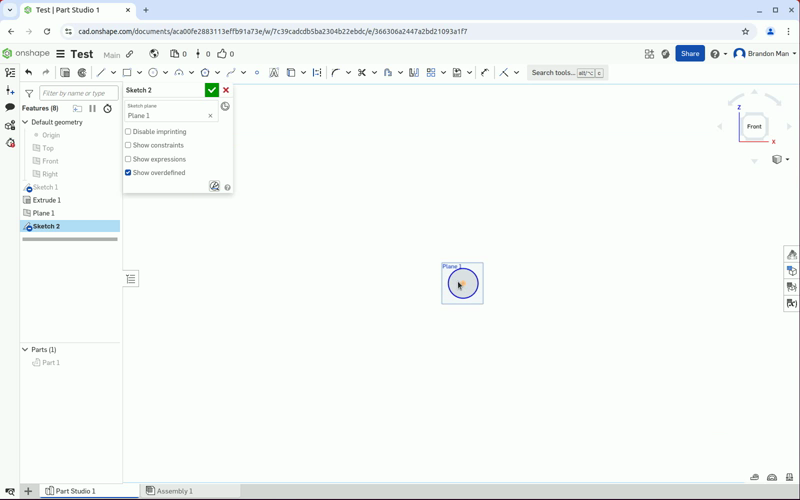
scroll(6)
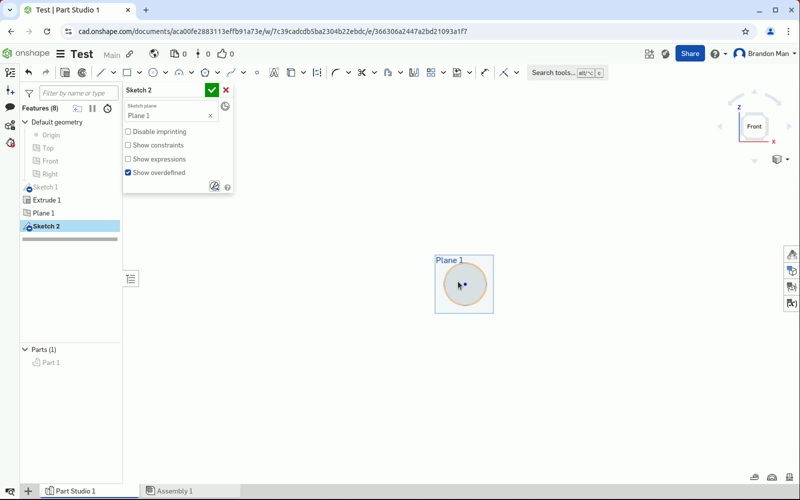
scroll(6)
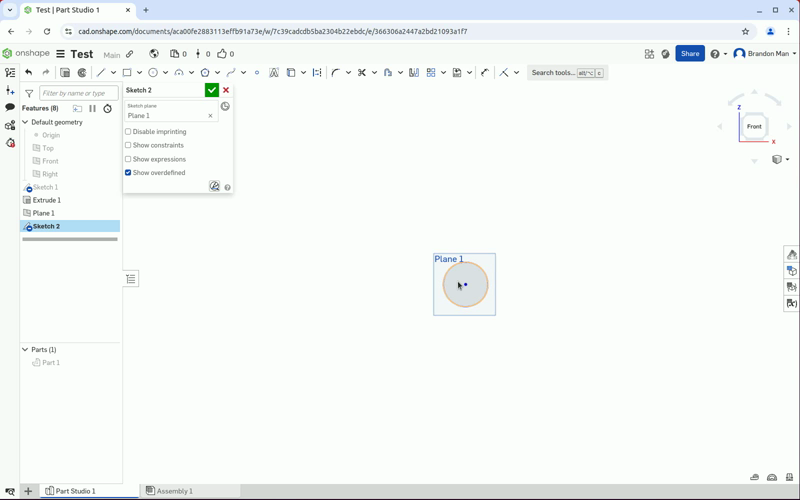
scroll(6)
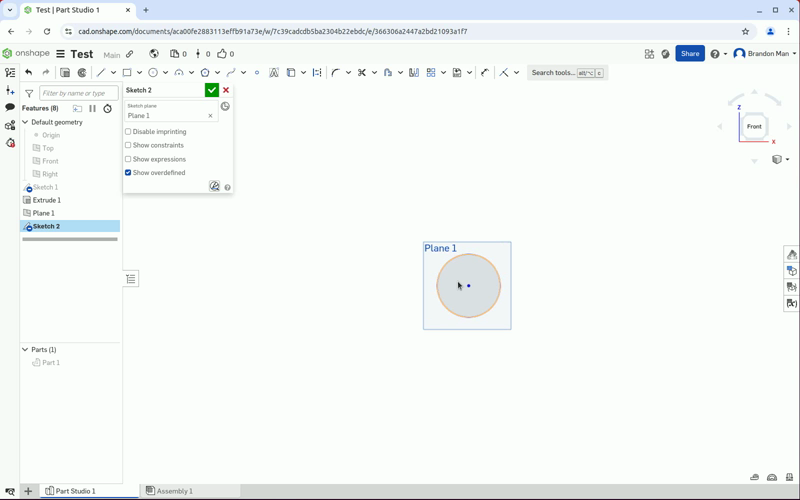
scroll(6)
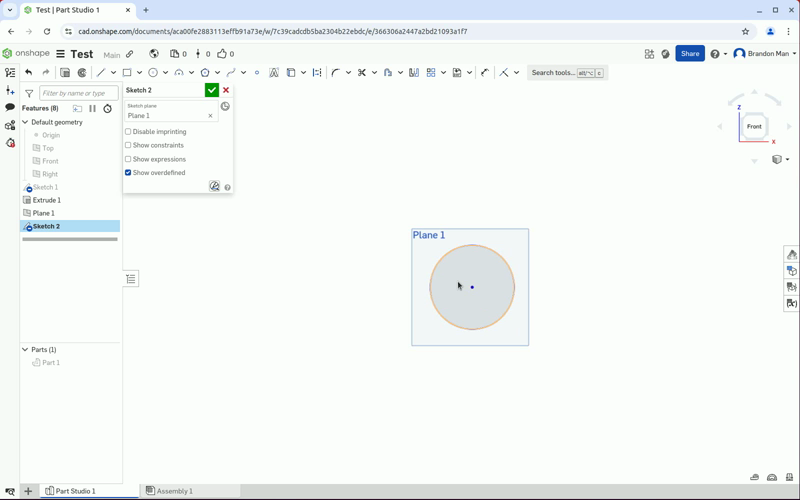
scroll(6)
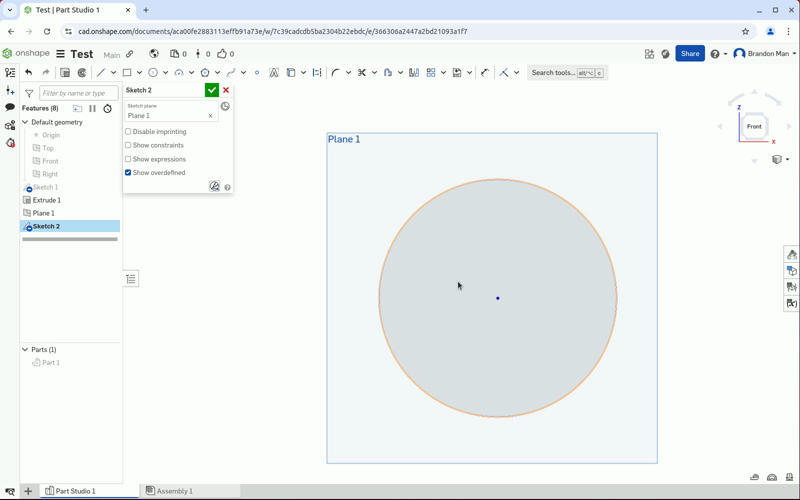
click(458, 281)
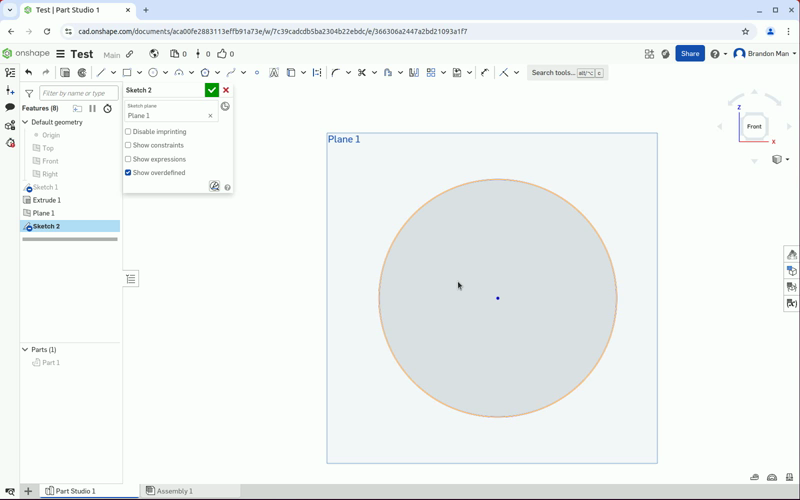
scroll(-6)
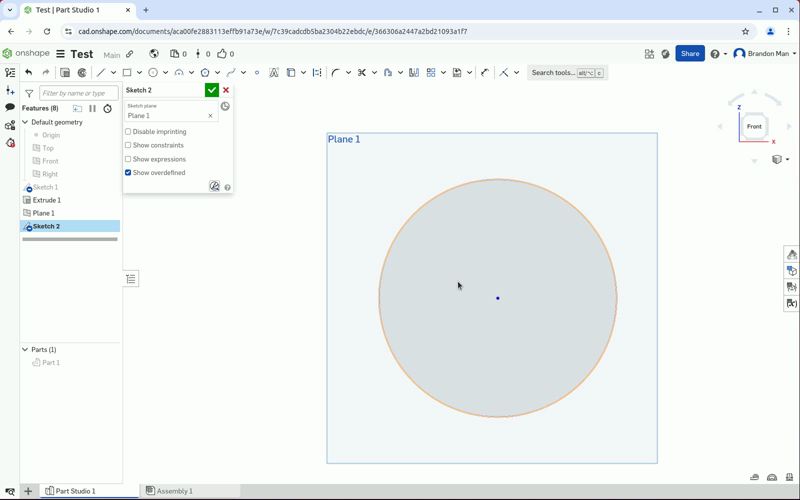
scroll(-6)
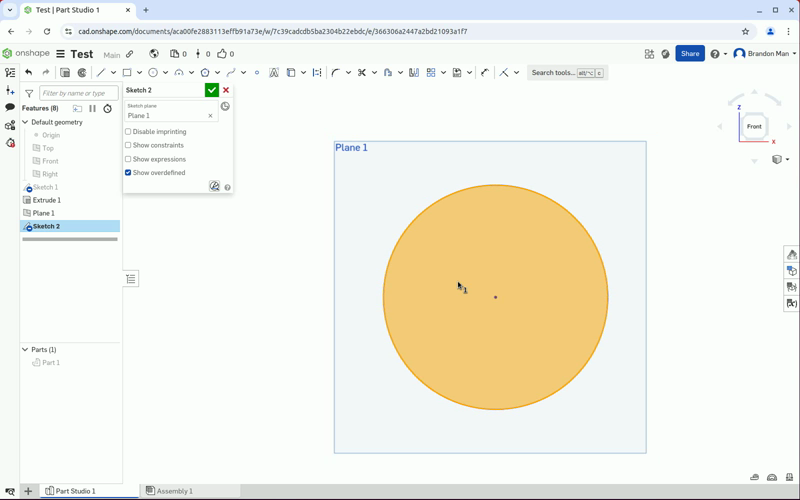
scroll(-6)
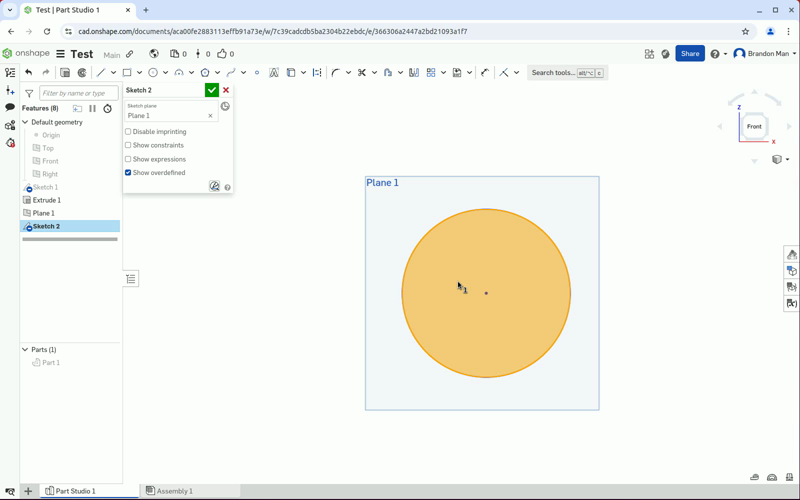
scroll(-6)
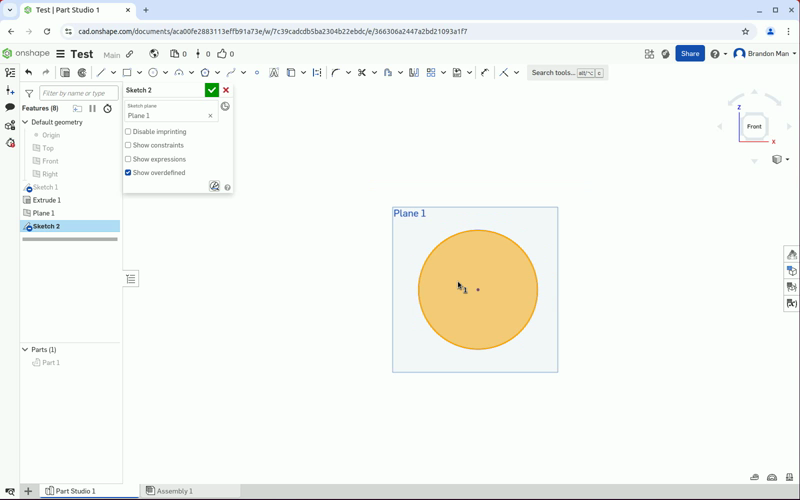
scroll(-6)
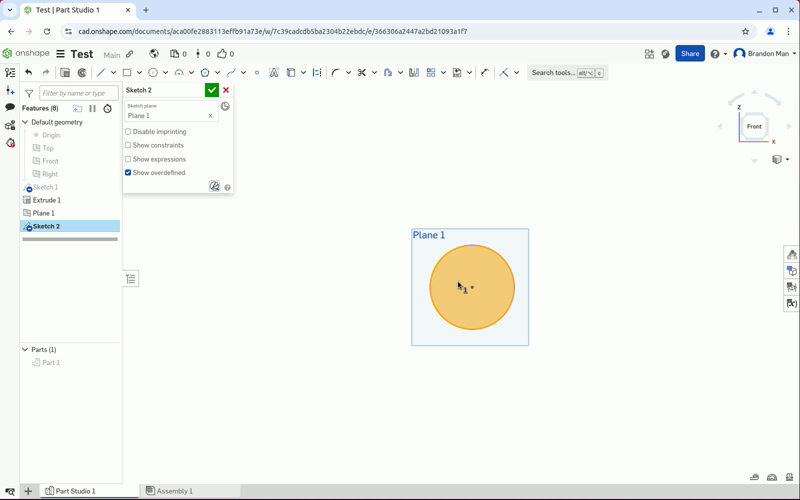
scroll(-6)
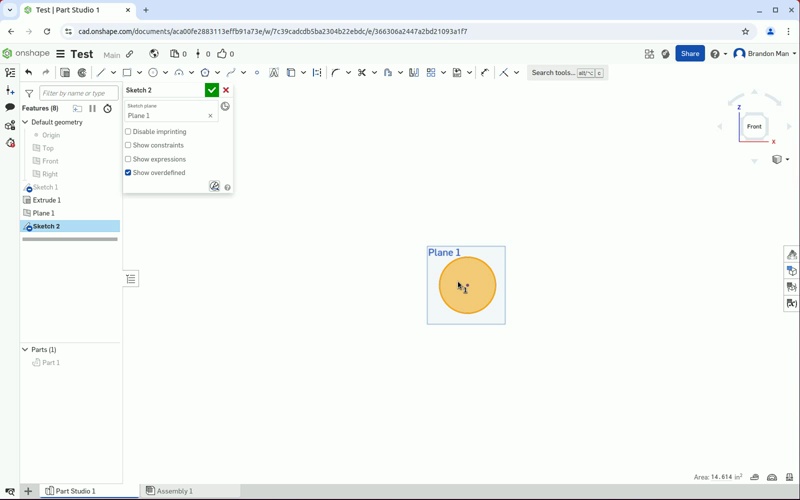
scroll(-6)
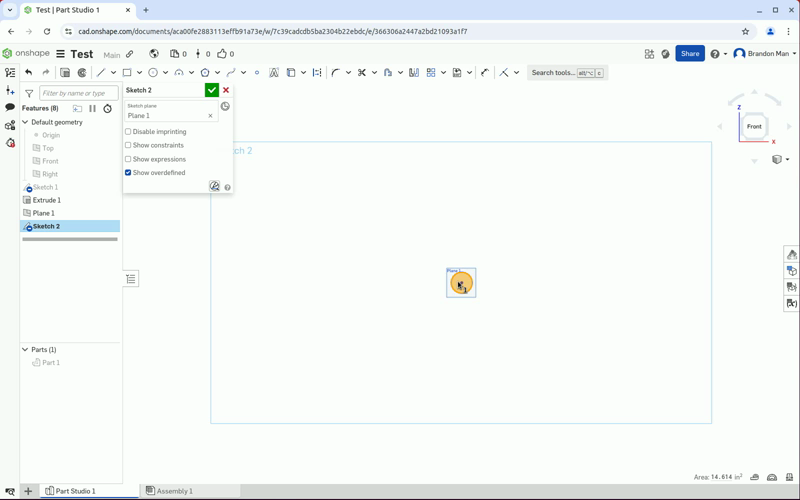
mouse_move(73, 352)
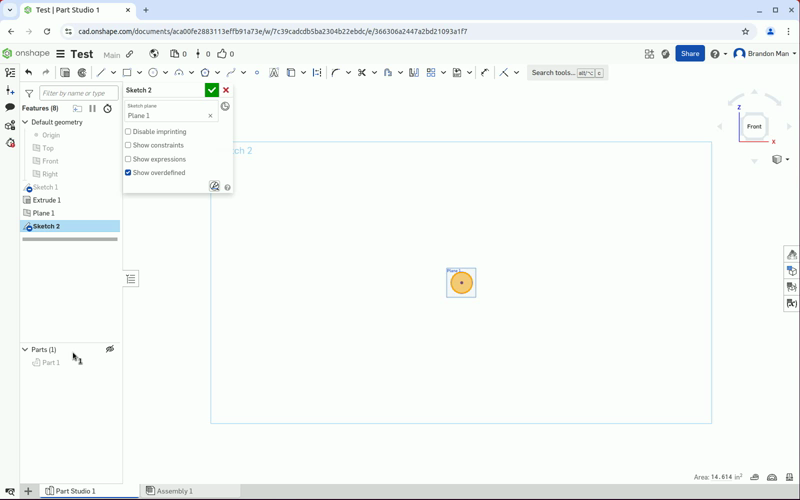
key(shift+y)
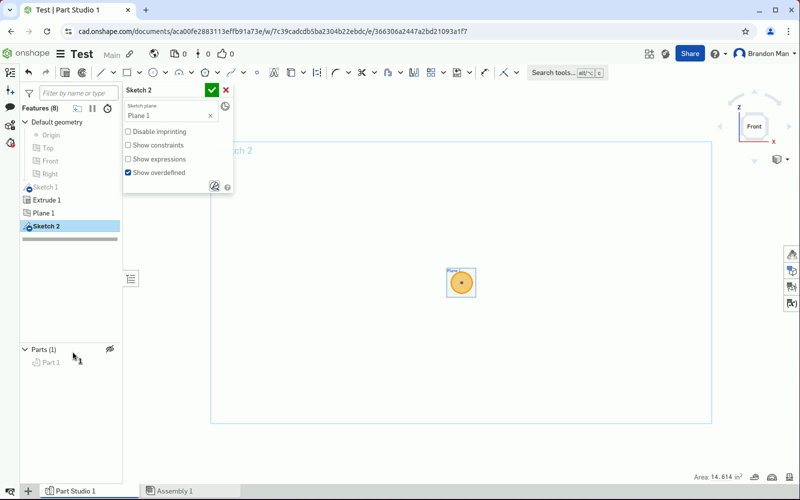
key(shift+e)
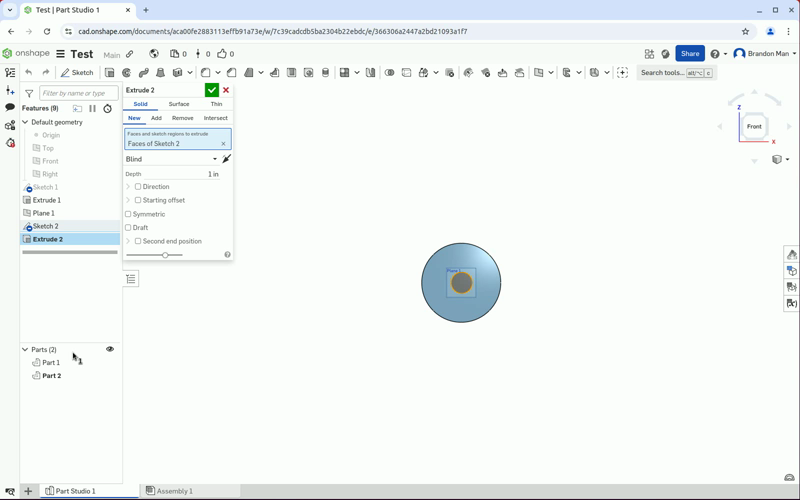
mouse_move(143, 106)
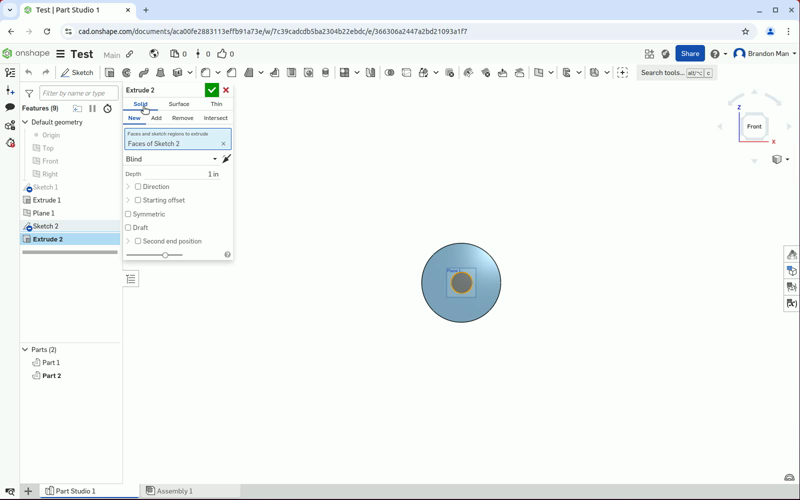
click(143, 106)
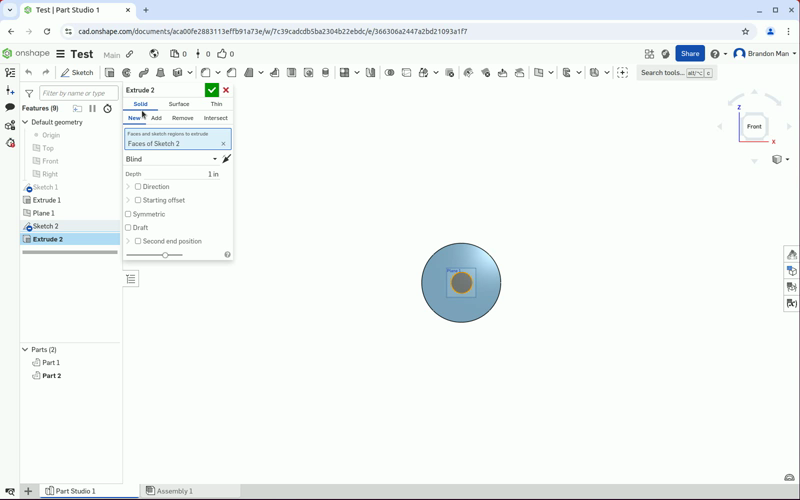
mouse_move(137, 120)
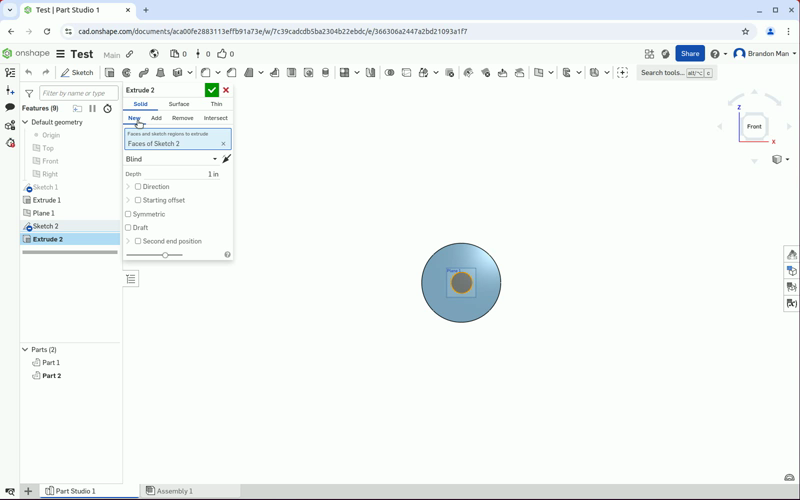
click(137, 120)
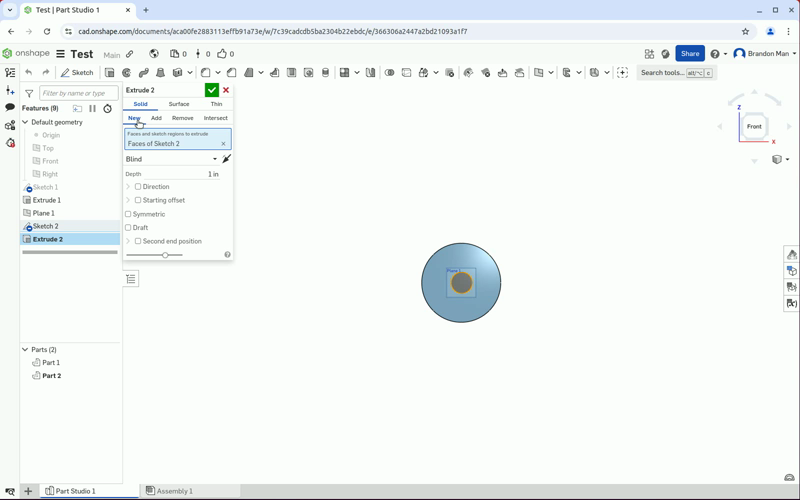
key(tab, 4)
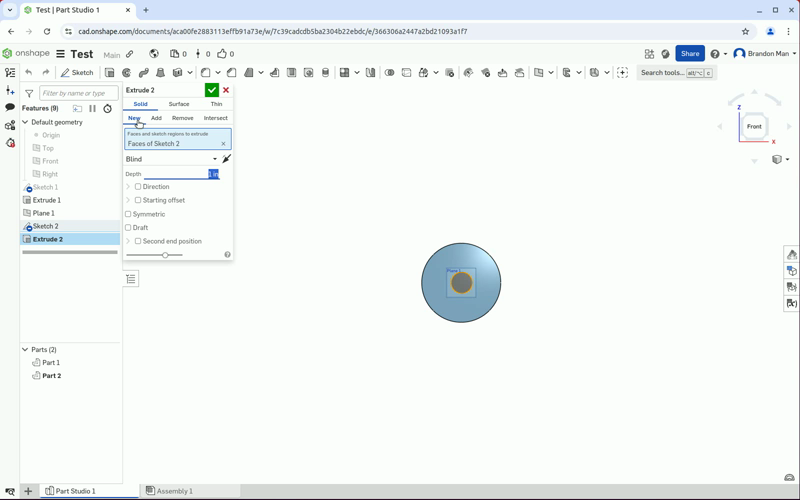
text(19.979)
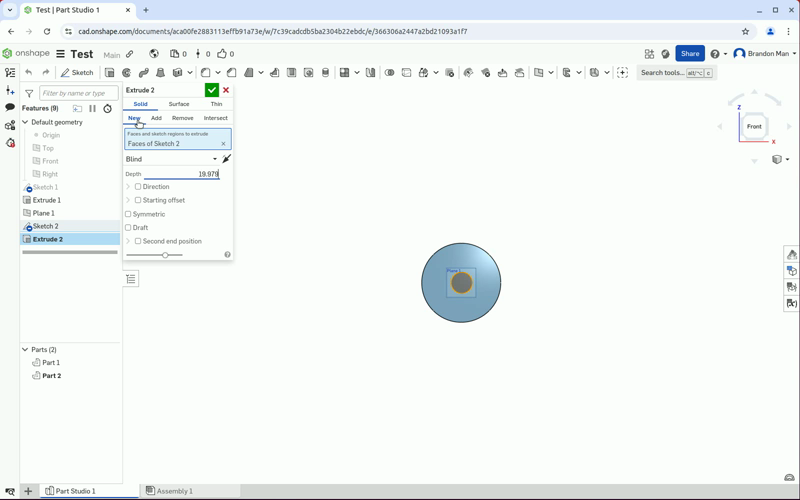
key(enter)
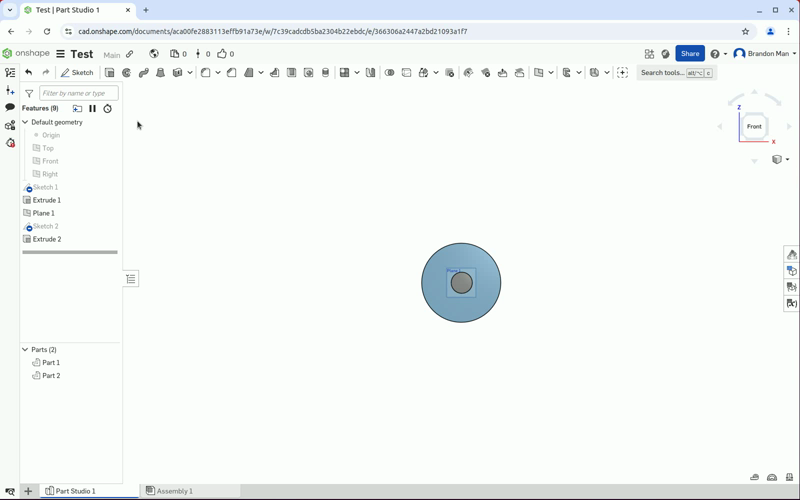
key(shift+h)
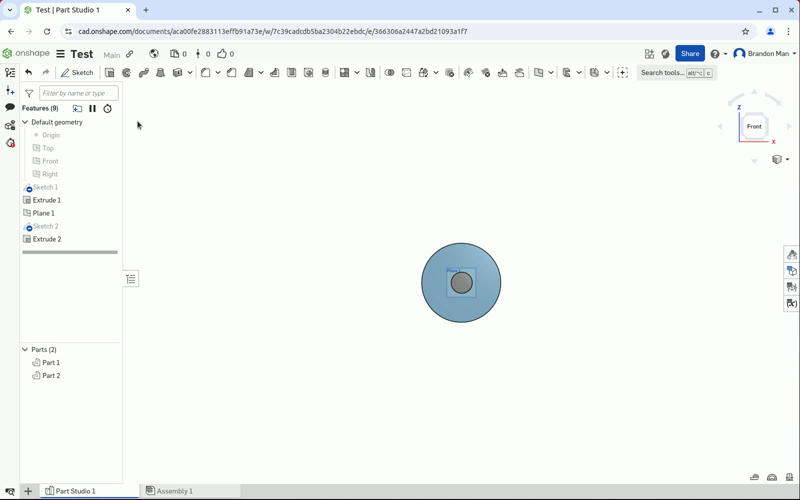
key(shift+h)
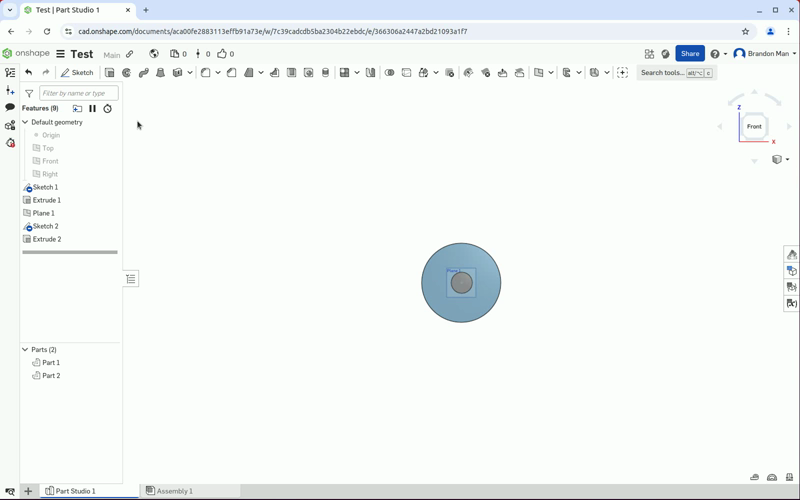
key(shift+7)
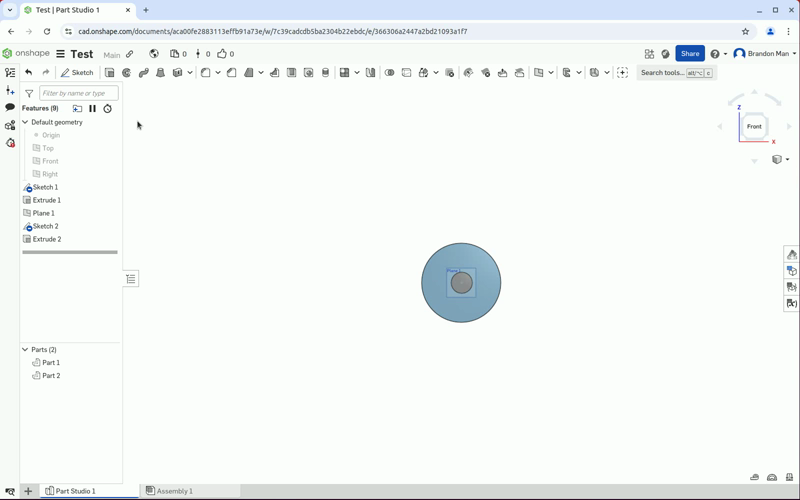
key(left, 2)
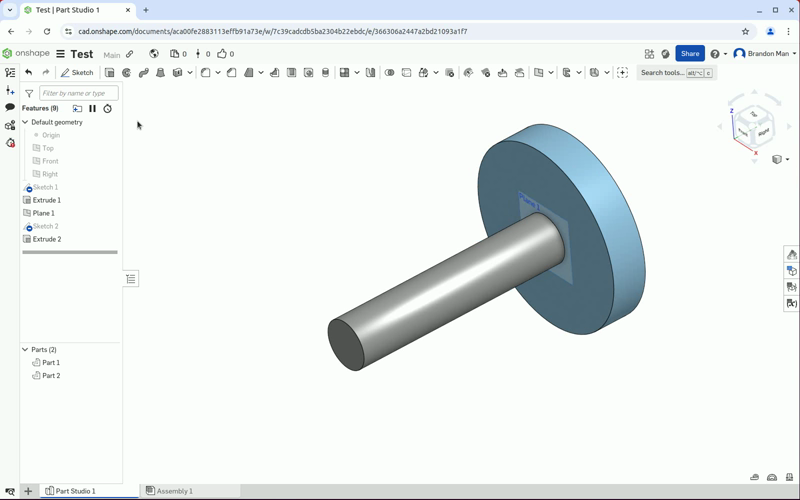
key(down, 2)
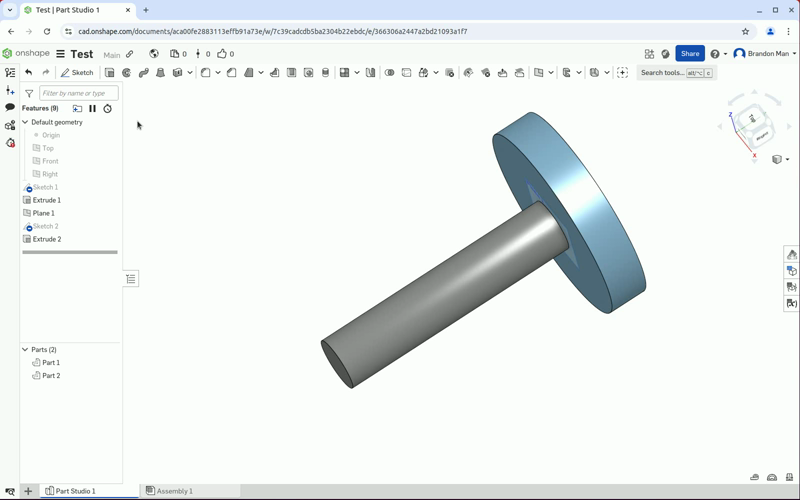
key(up, 2)
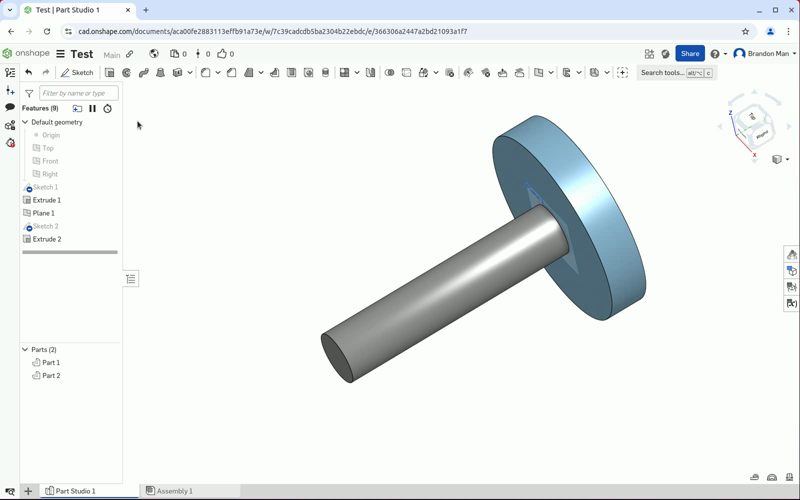
key(right, 2)
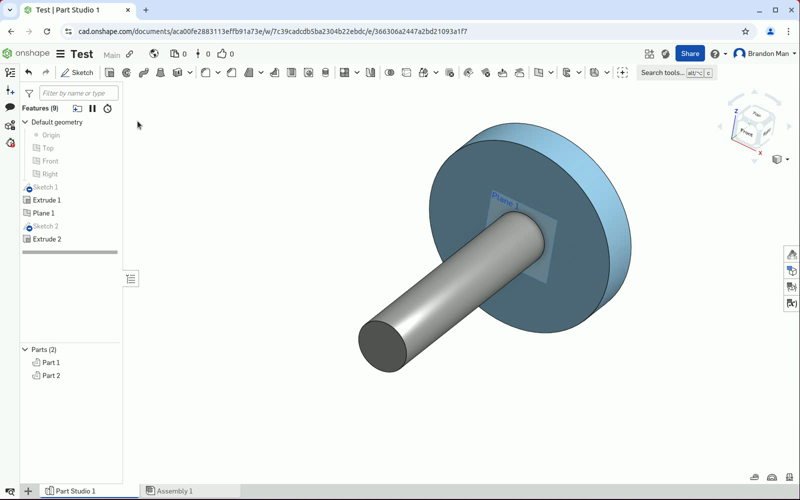
mouse_move(73, 189)
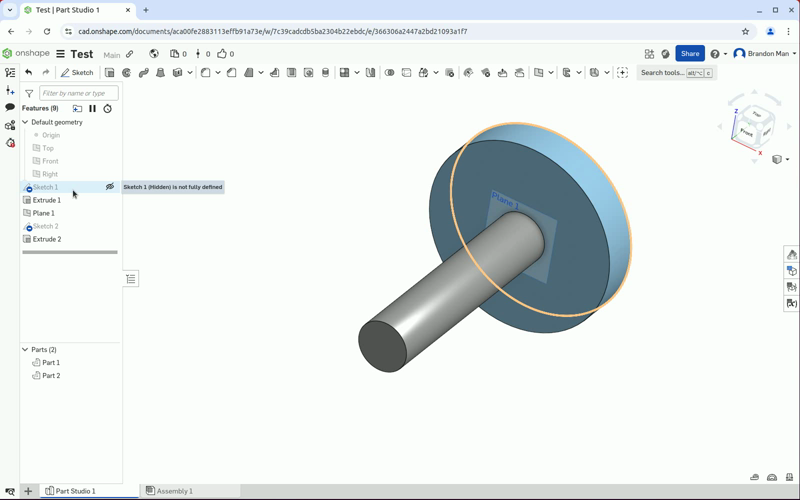
click(73, 189)